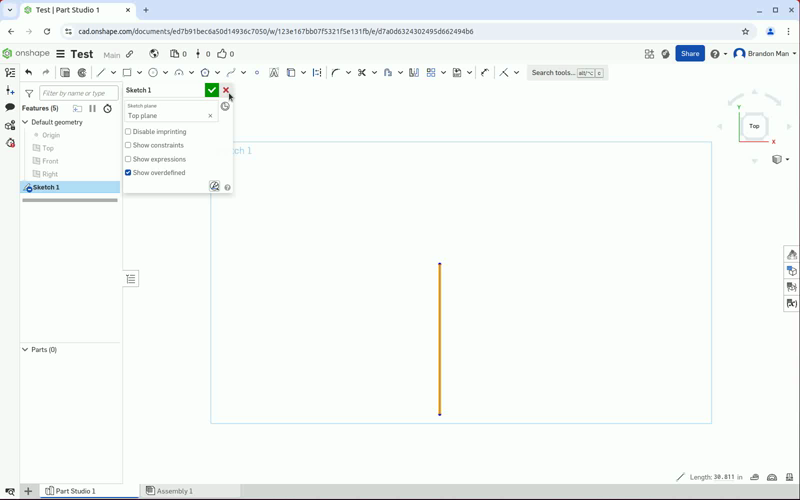
key(shift+h)
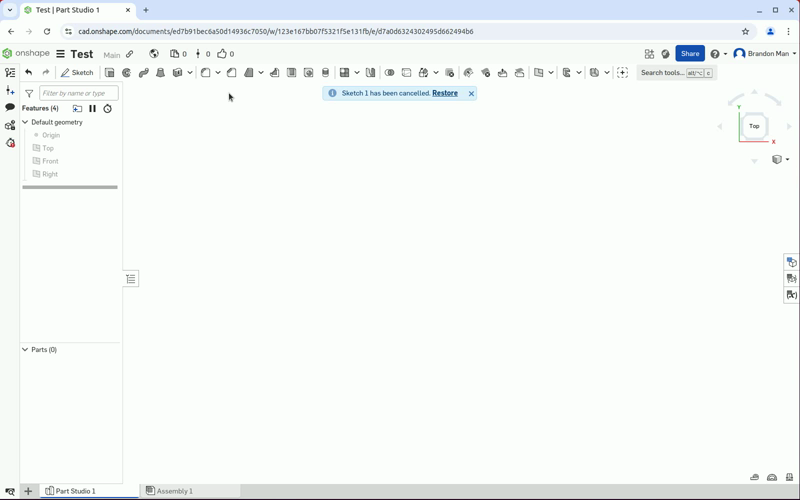
mouse_move(73, 352)
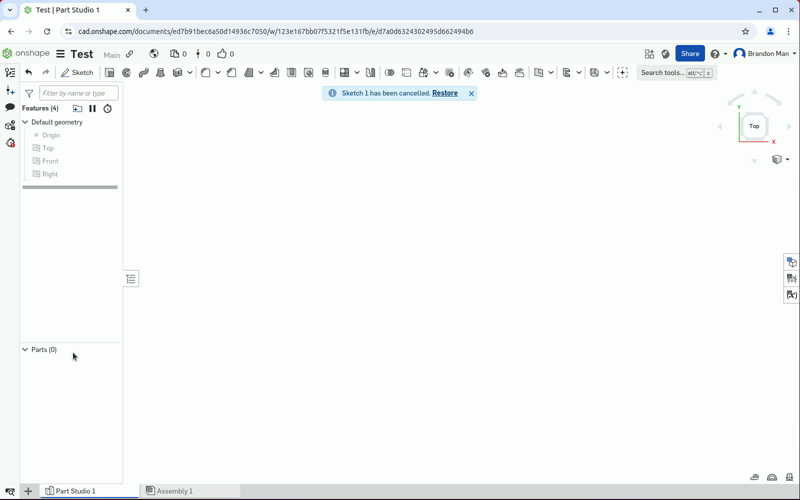
key(y)
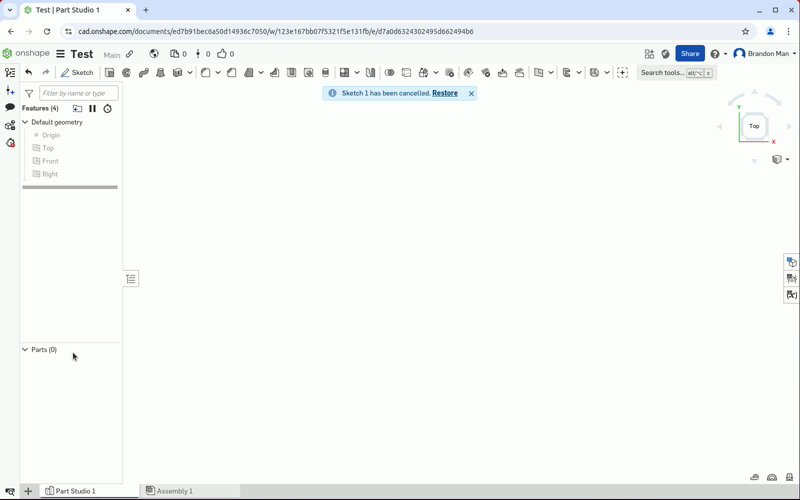
key(shift+p)
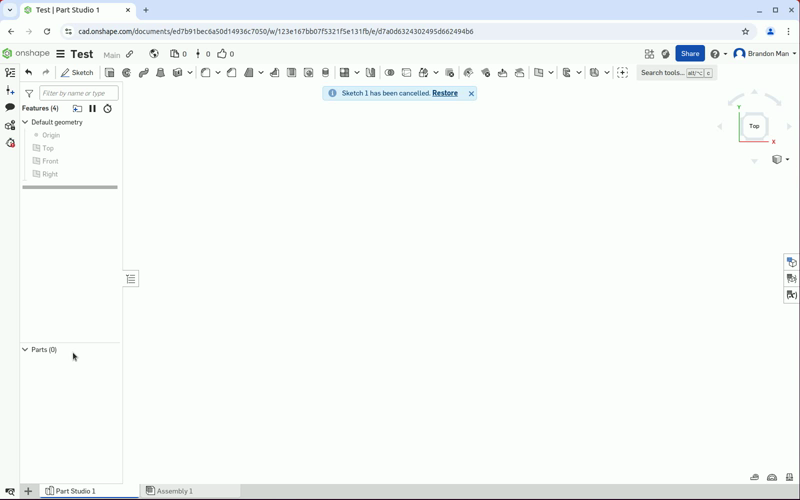
key(space)
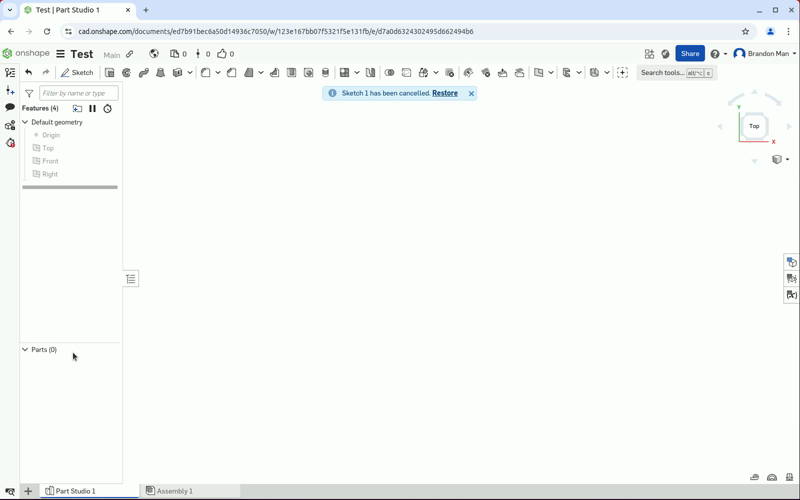
key_down(shift)
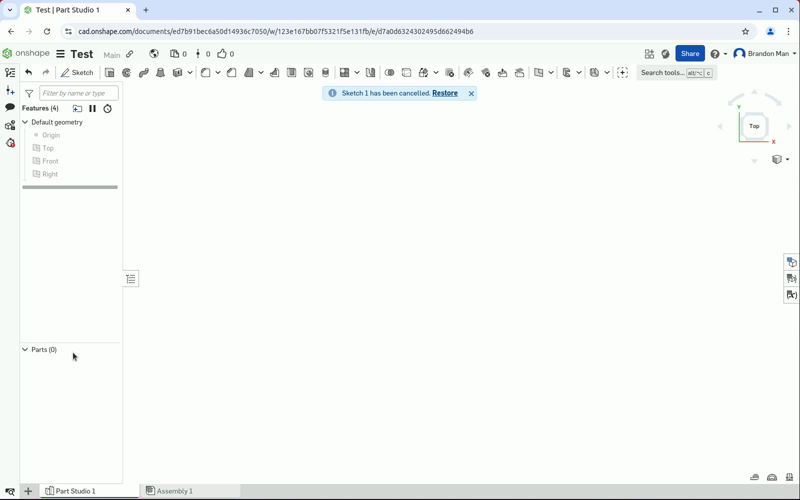
key(up)
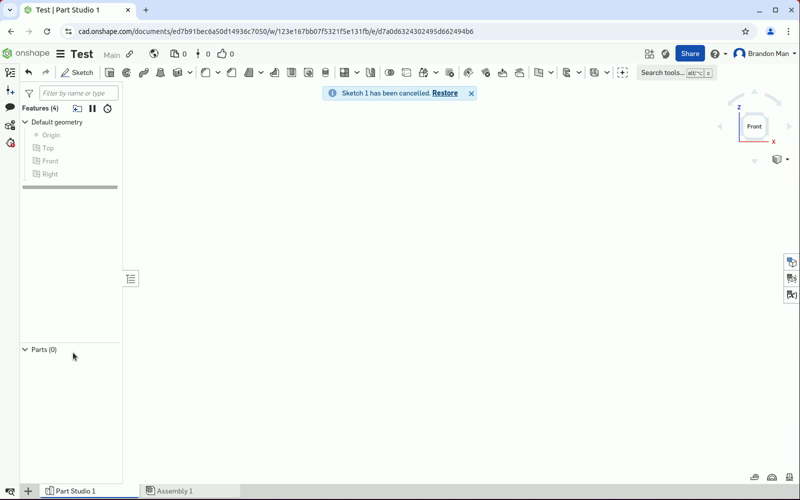
key_up(shift)
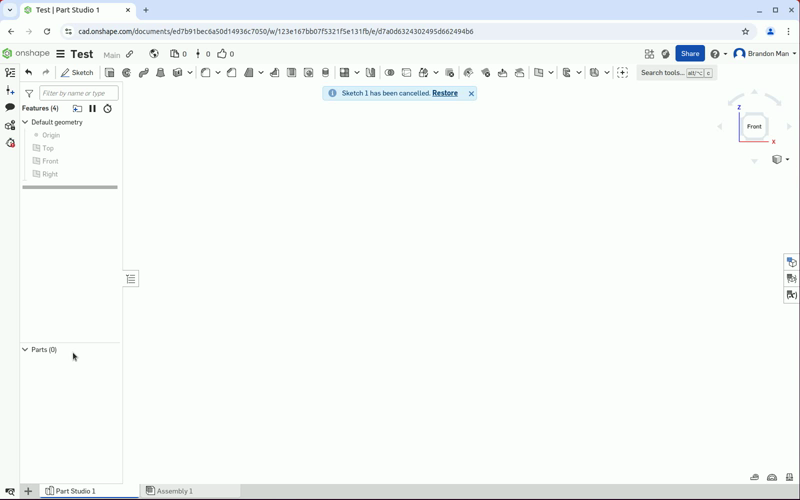
mouse_move(73, 352)
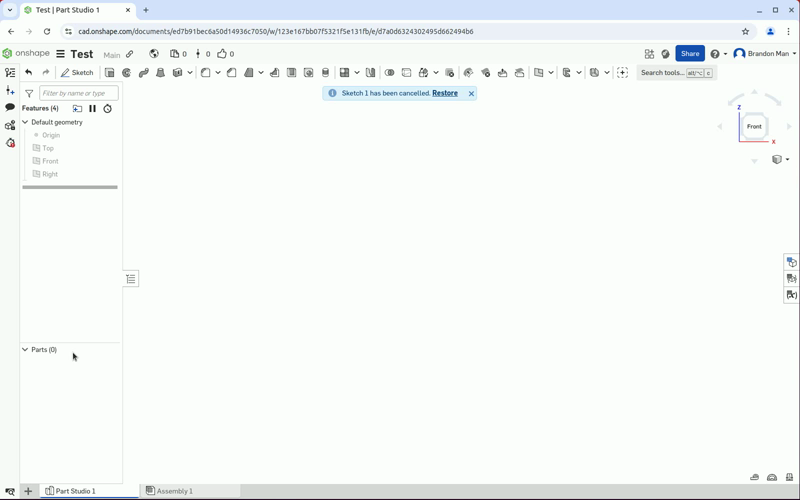
key(shift+y)
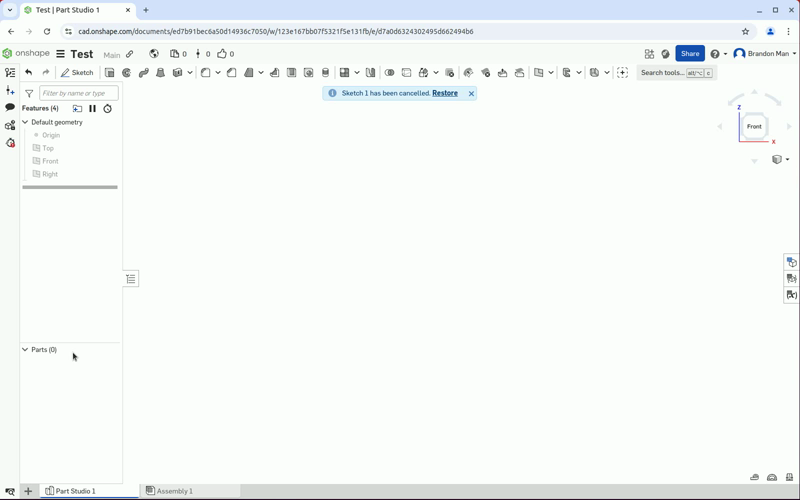
key(shift+s)
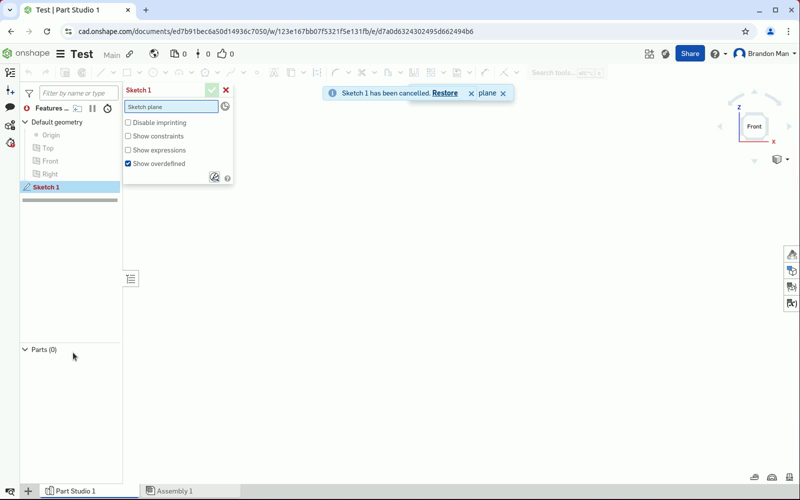
mouse_move(73, 163)
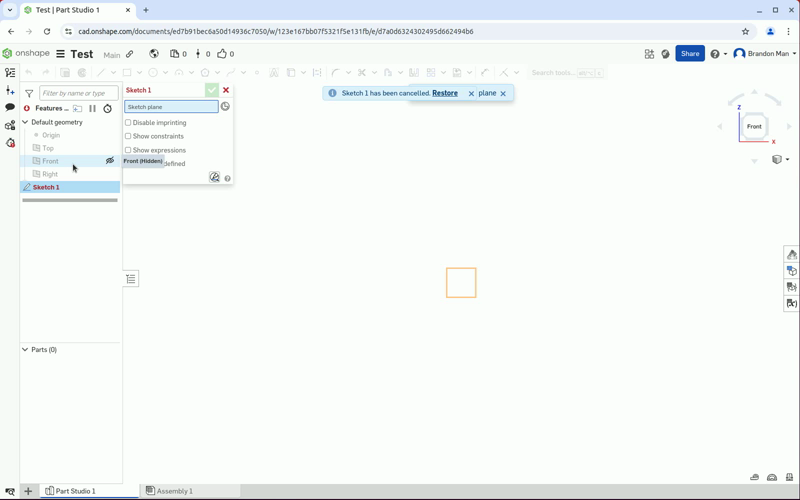
click(73, 163)
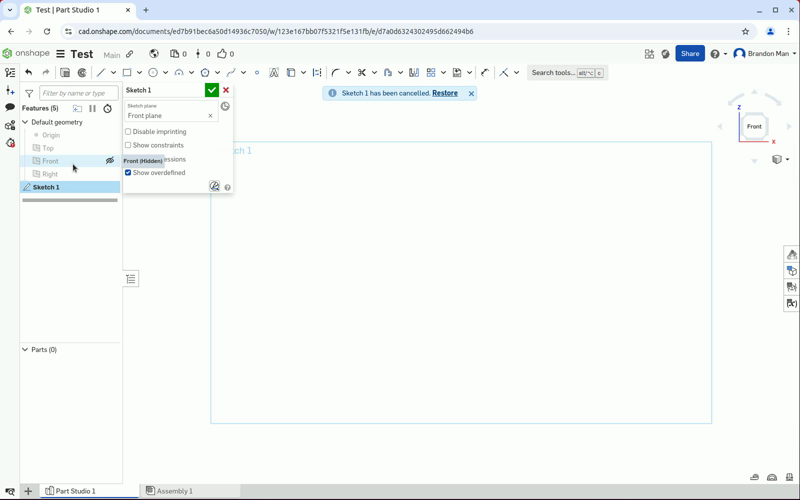
mouse_move(73, 352)
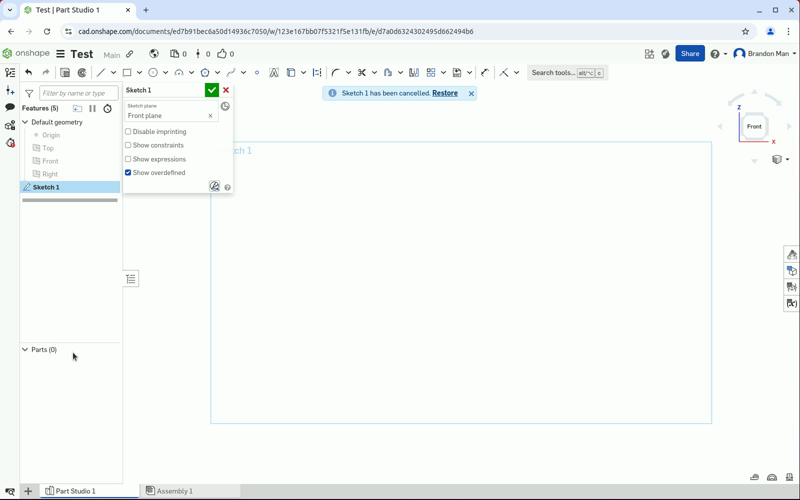
key(y)
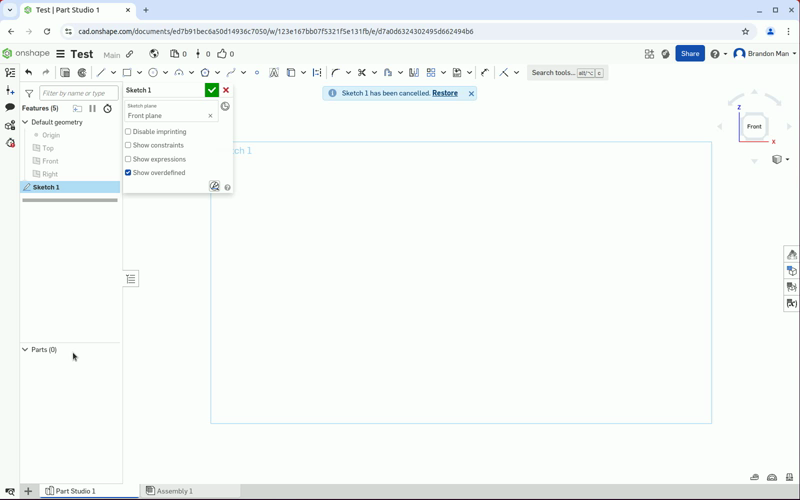
key(l)
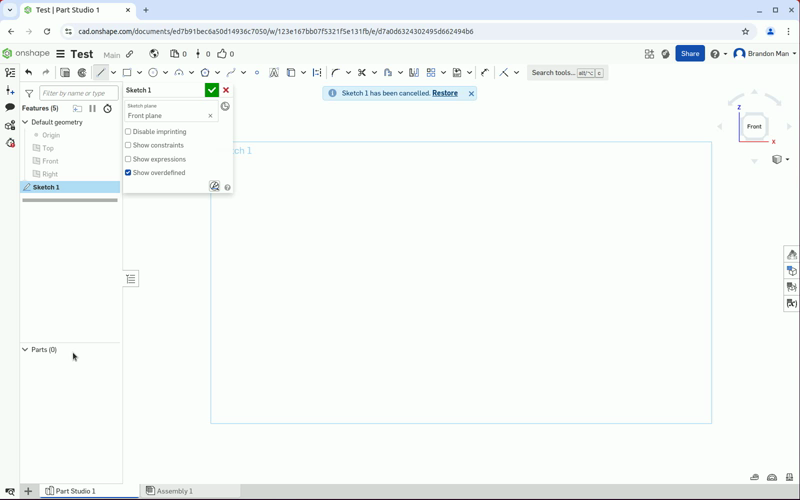
key_down(shift)
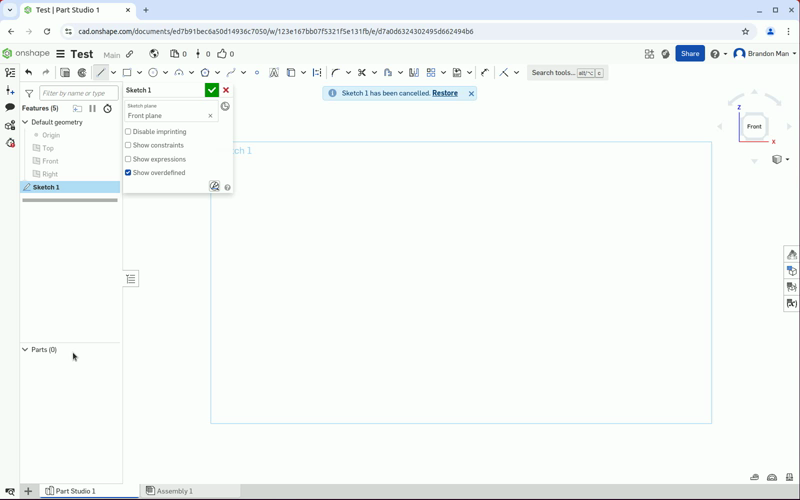
mouse_move(452, 306)
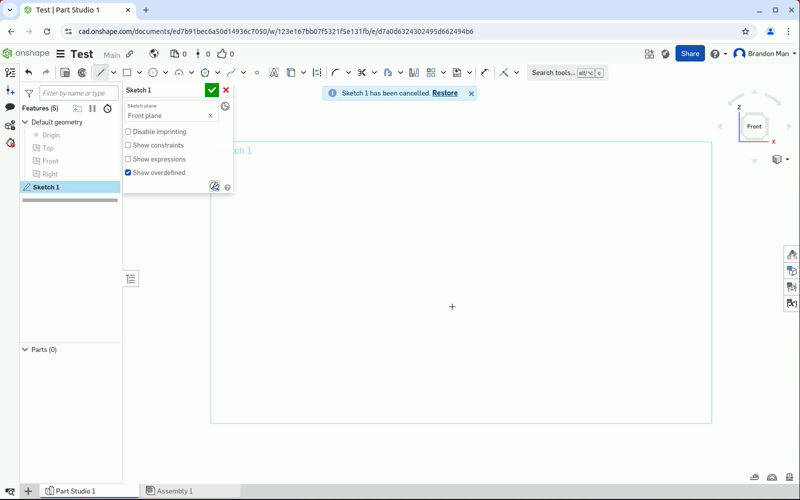
click(452, 306)
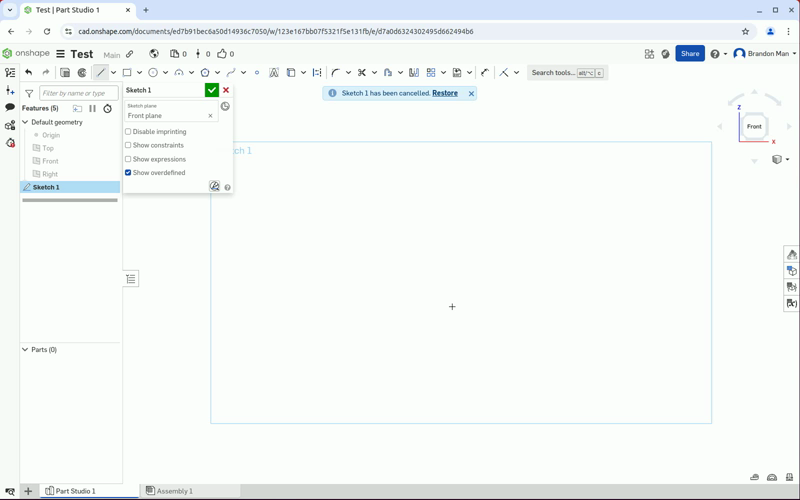
key_up(shift)
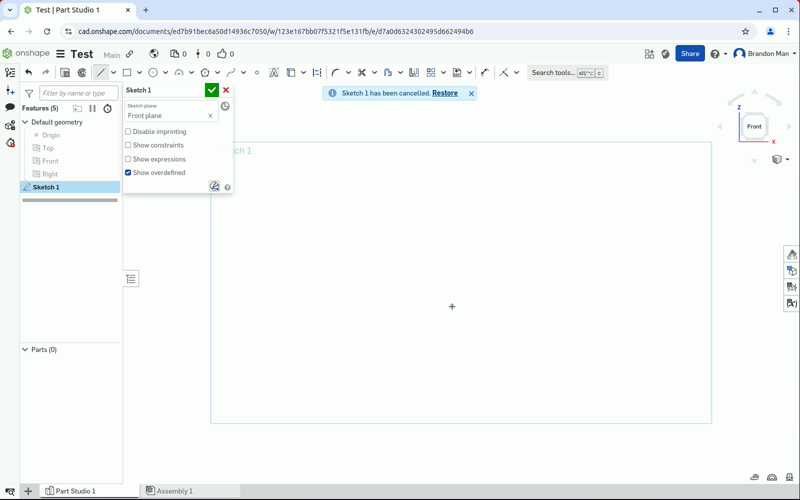
key_down(shift)
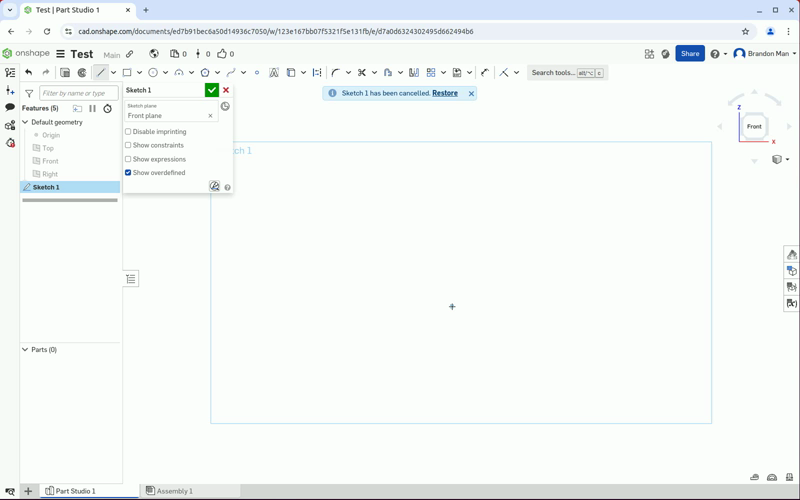
mouse_move(482, 306)
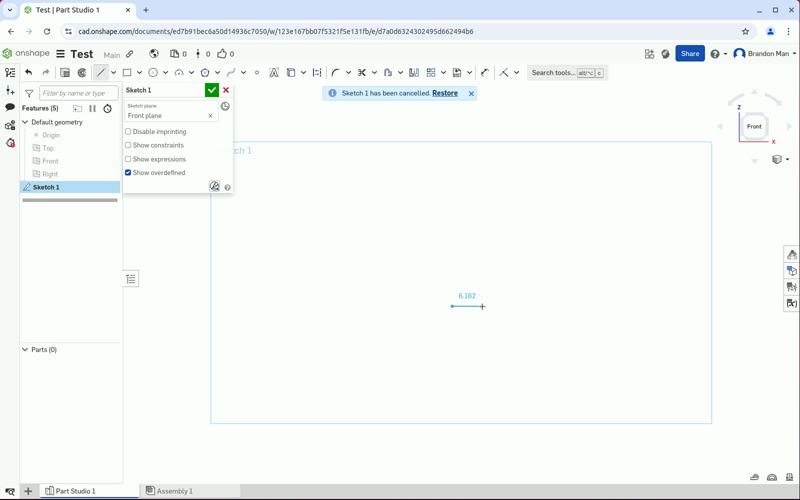
mouse_move(506, 326)
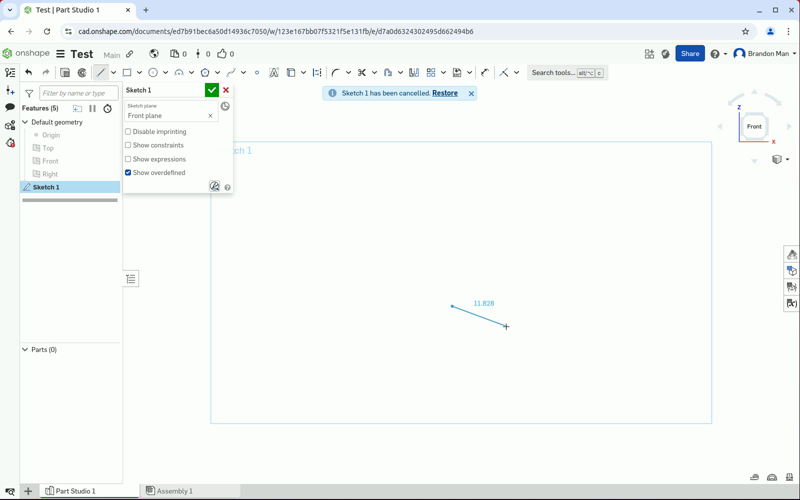
click(506, 326)
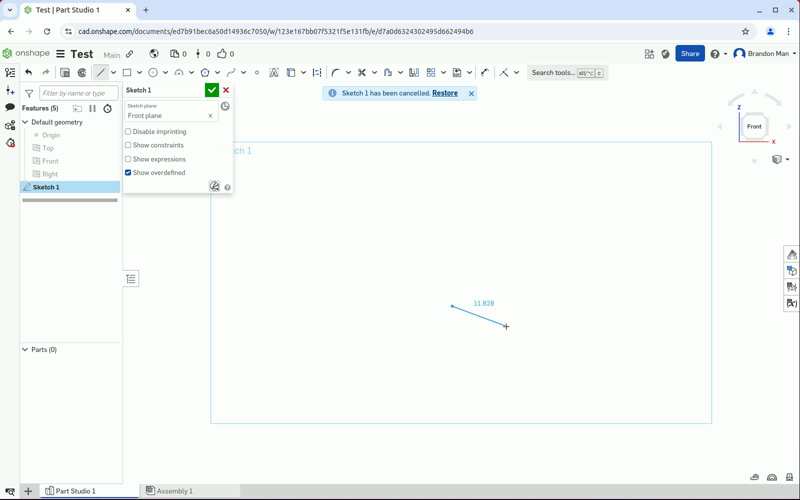
key_up(shift)
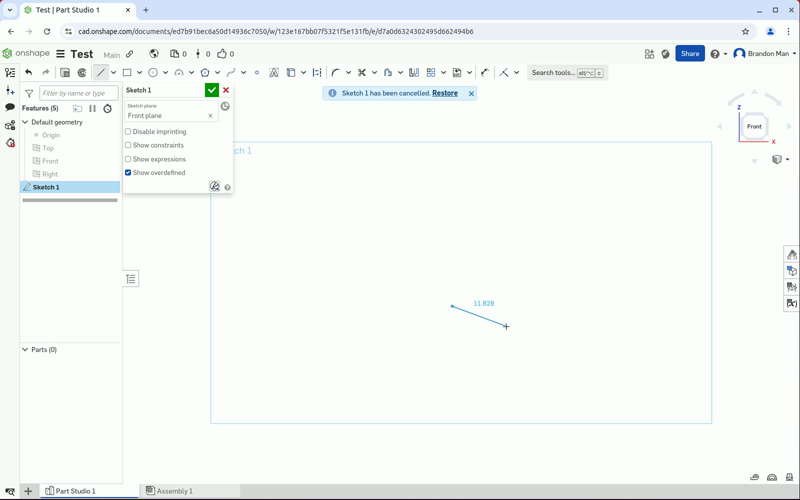
key_down(shift)
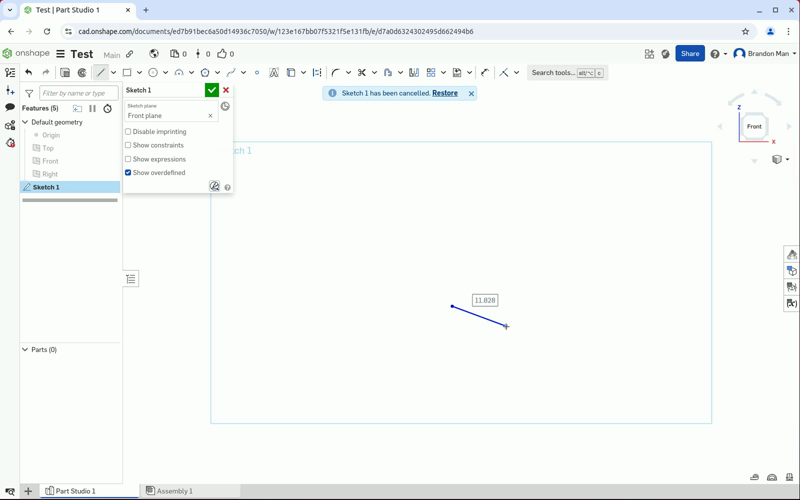
mouse_move(556, 239)
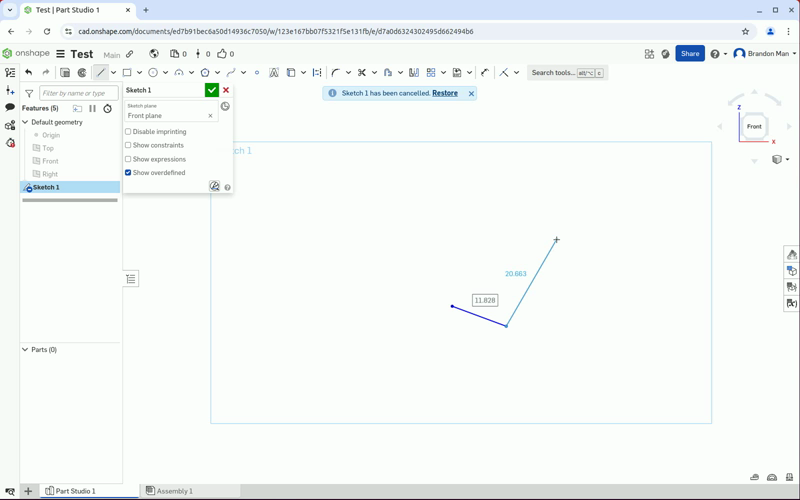
click(556, 239)
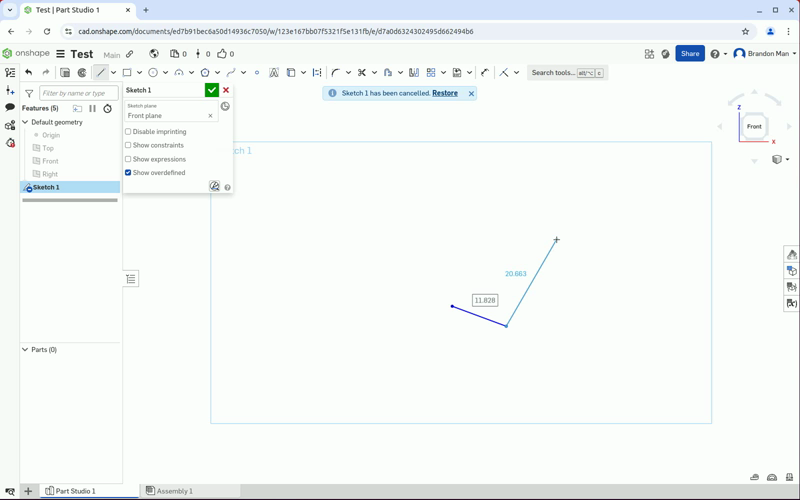
key_up(shift)
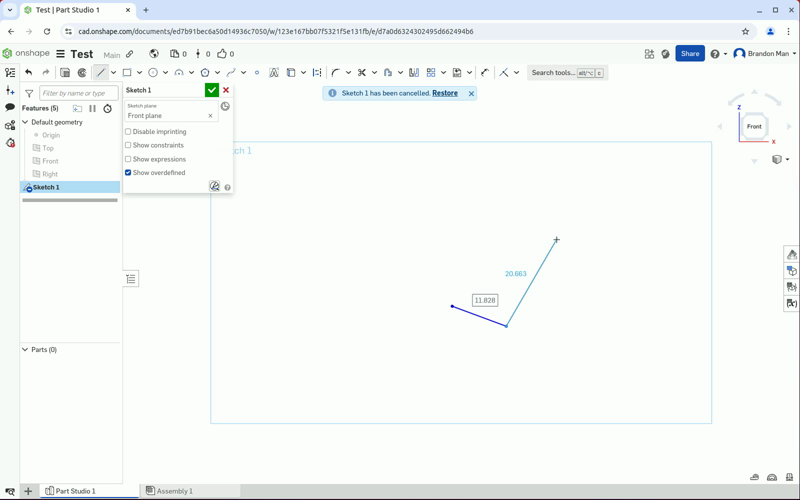
key_down(shift)
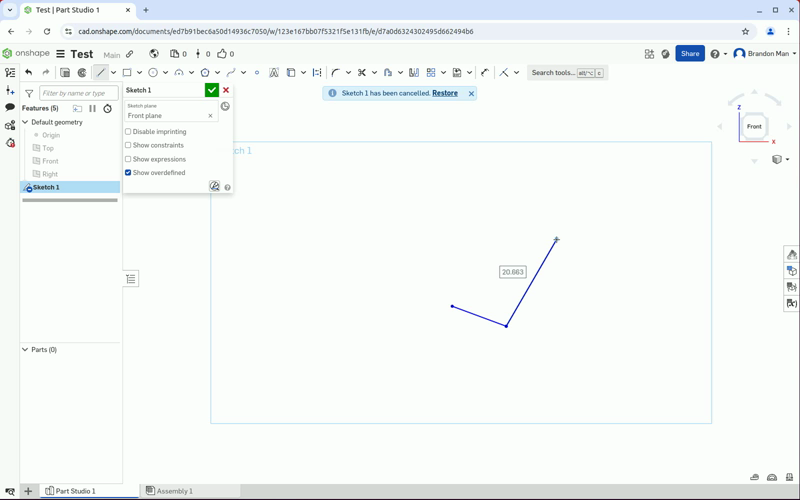
mouse_move(456, 258)
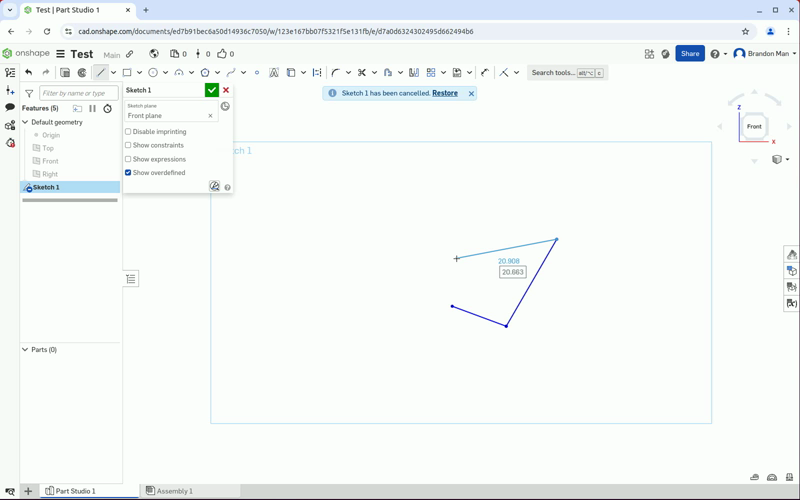
click(456, 258)
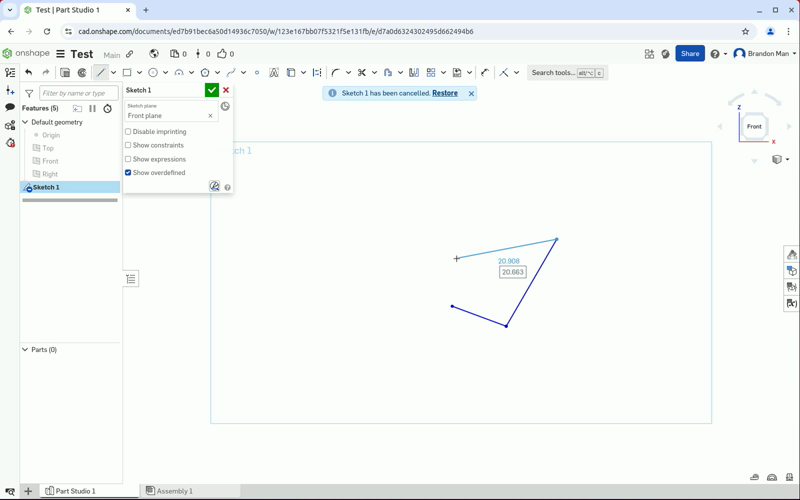
key_up(shift)
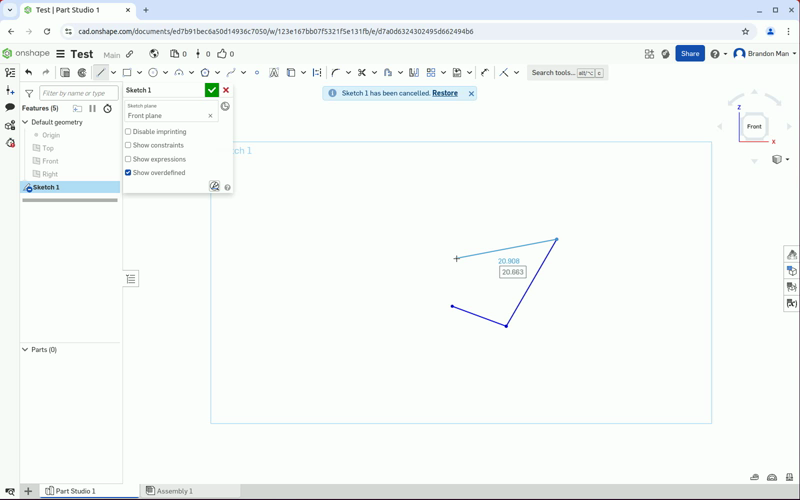
key(esc)
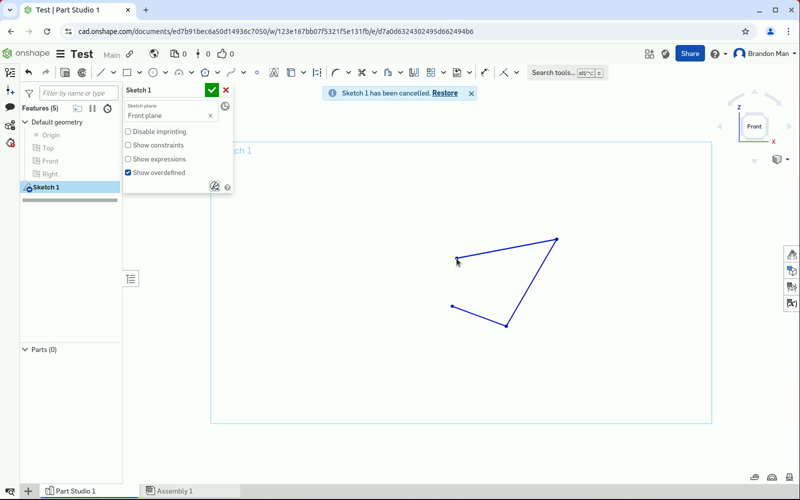
key(a)
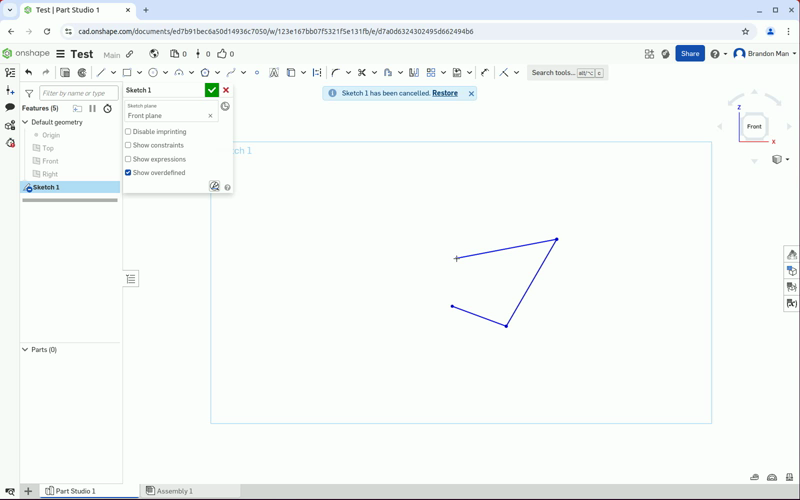
mouse_move(456, 258)
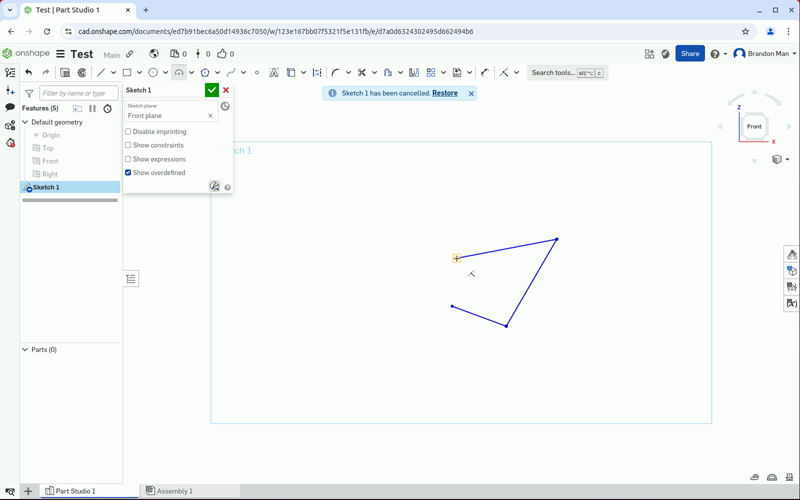
click(456, 258)
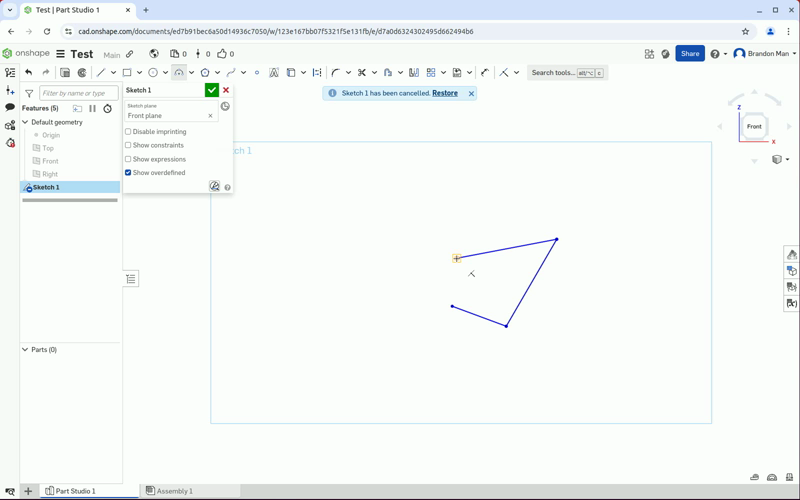
mouse_move(452, 306)
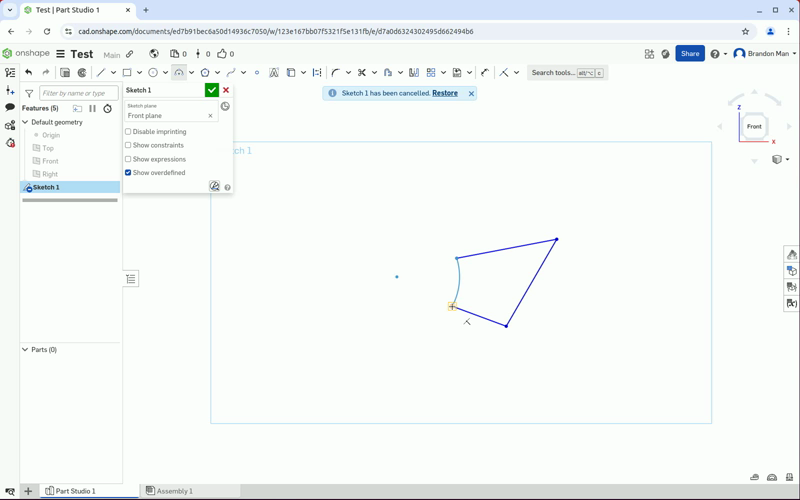
click(452, 306)
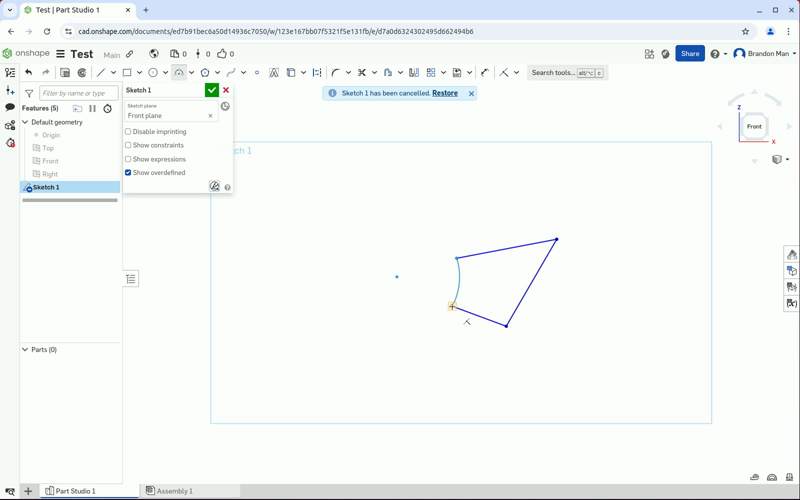
key_down(shift)
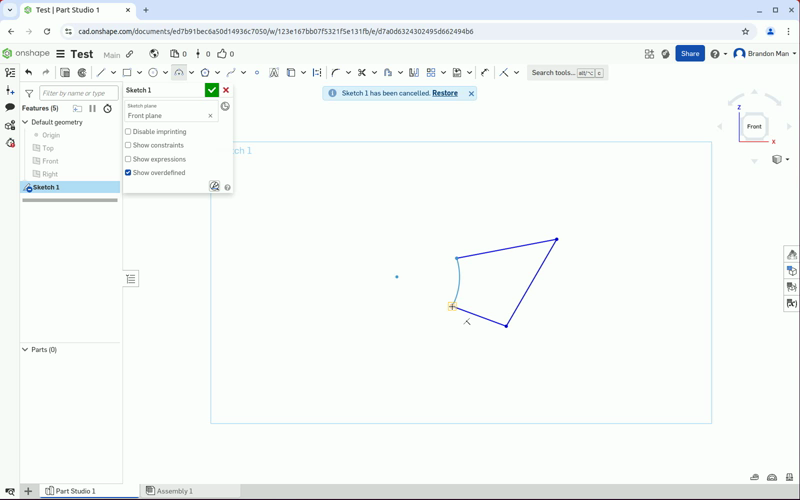
mouse_move(486, 285)
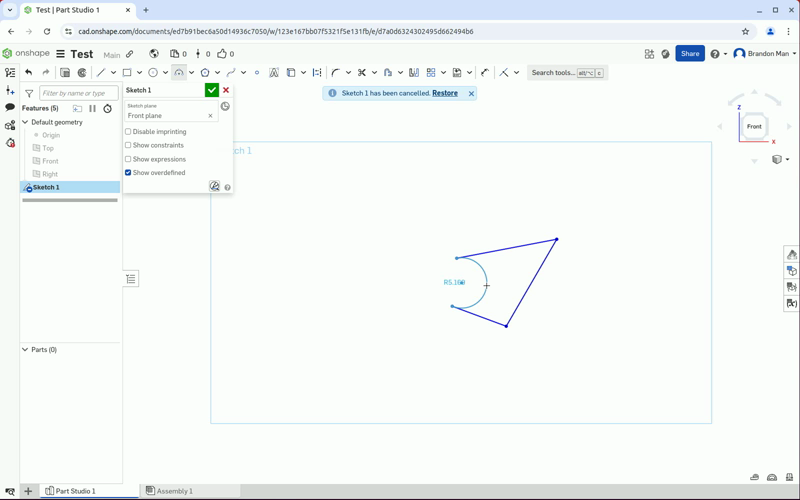
click(486, 285)
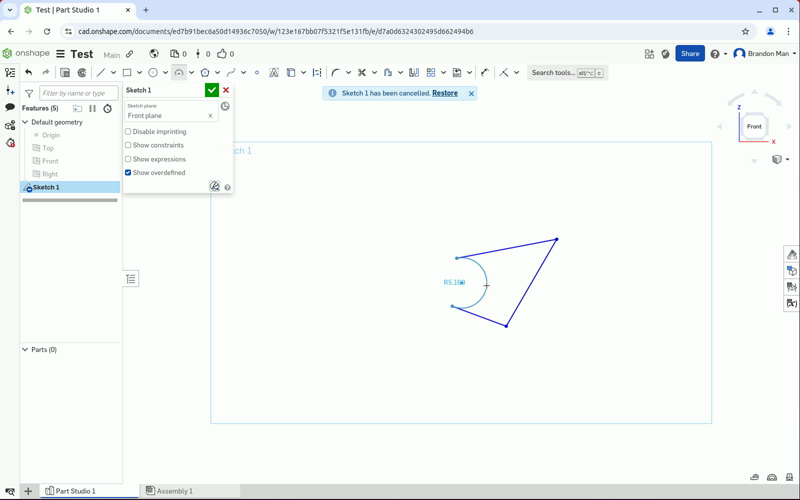
key_up(shift)
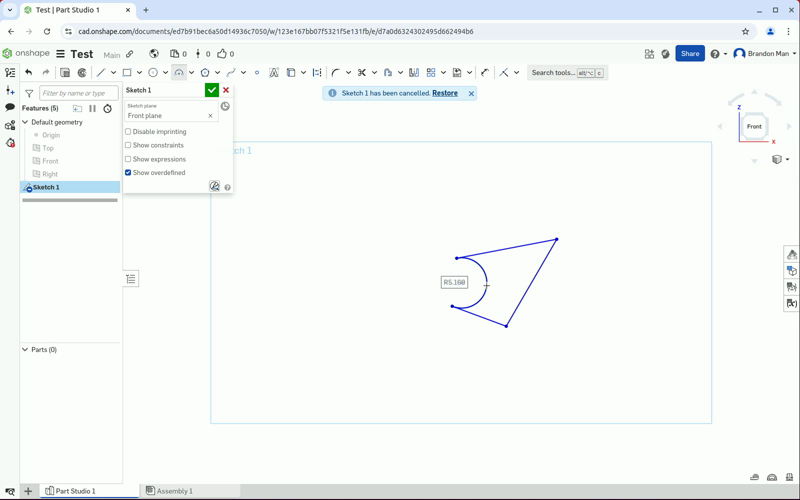
key(esc)
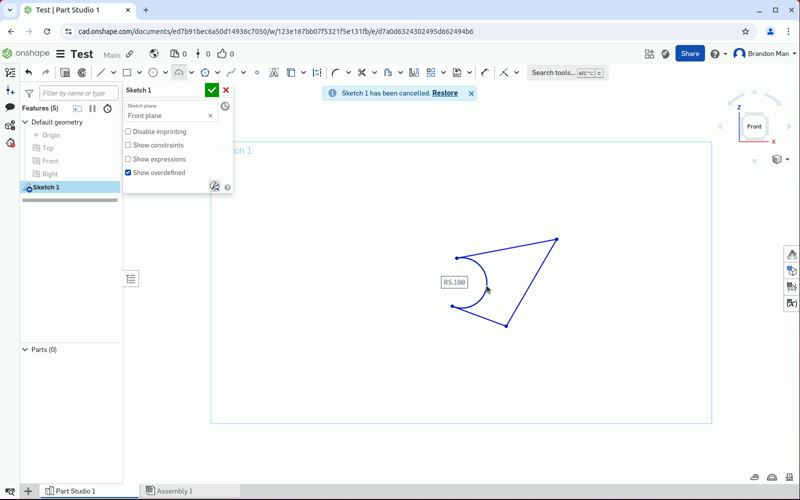
mouse_move(532, 266)
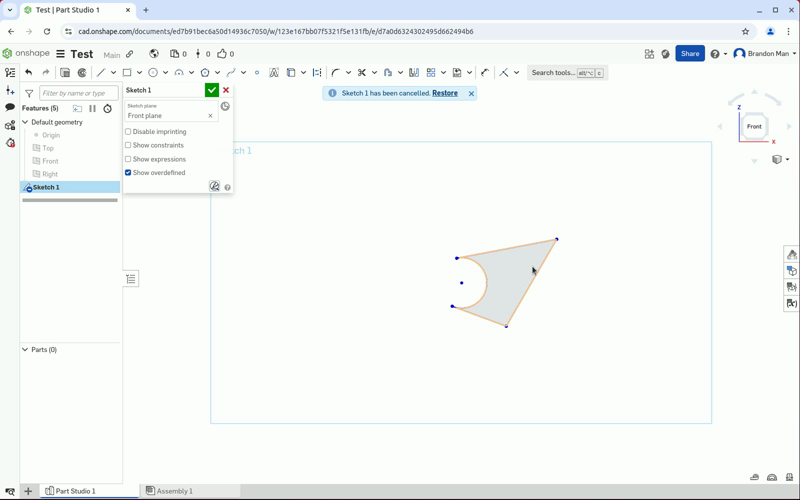
click(532, 266)
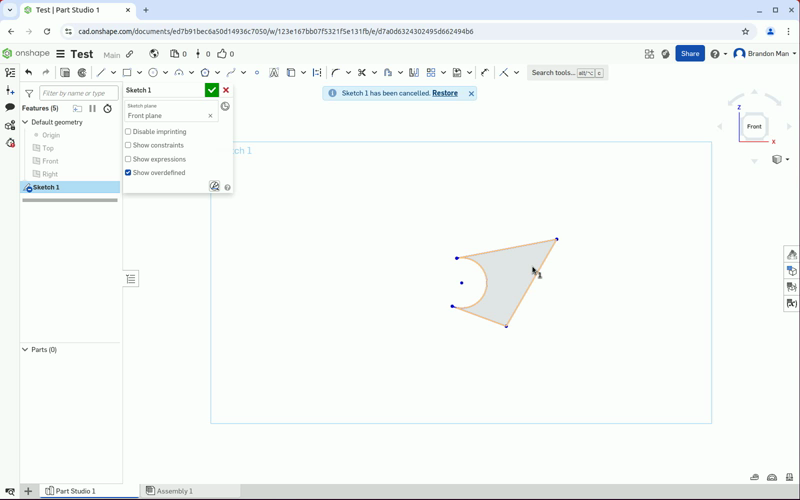
mouse_move(73, 352)
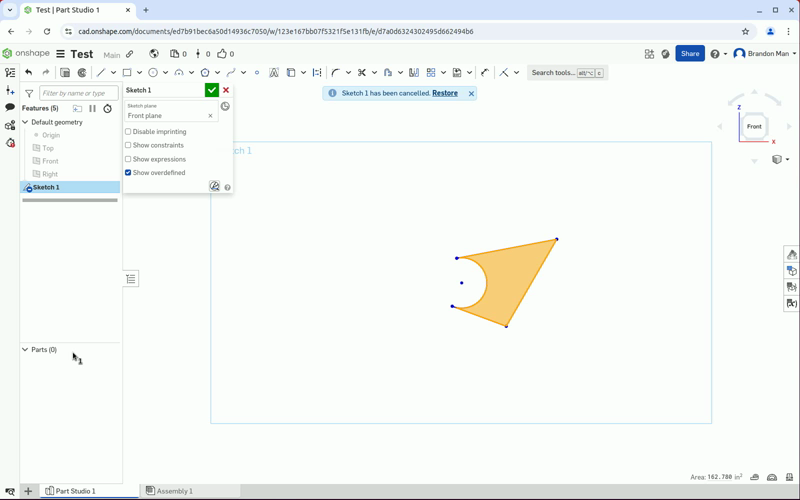
key(shift+y)
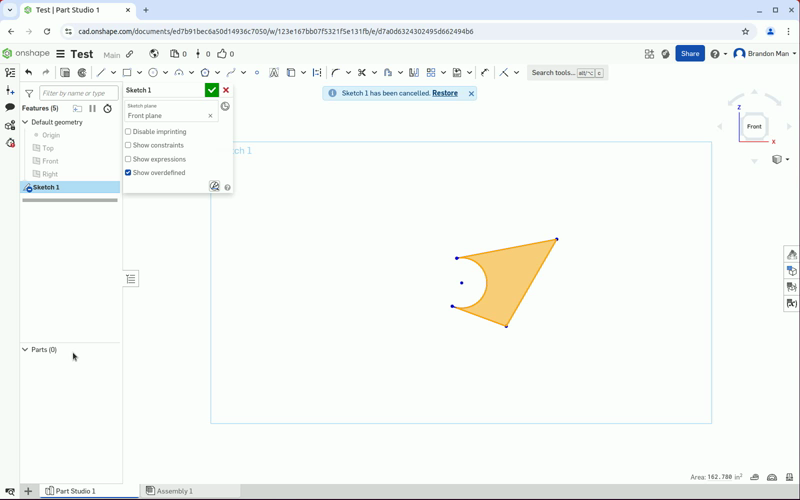
key(shift+e)
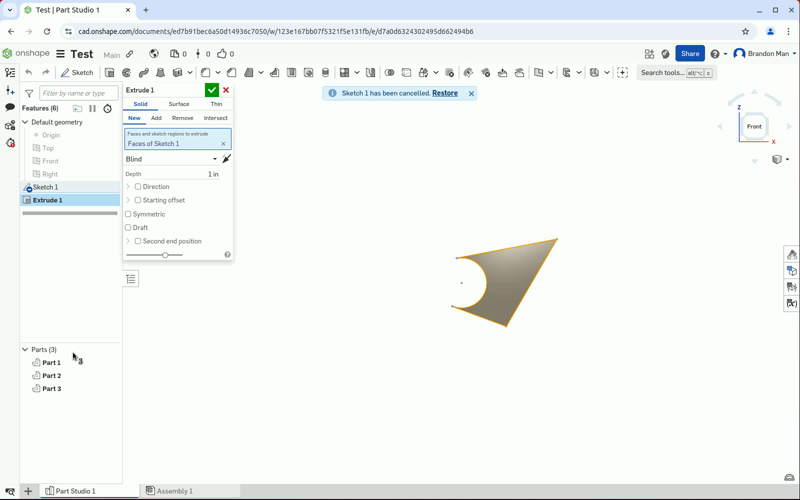
mouse_move(143, 106)
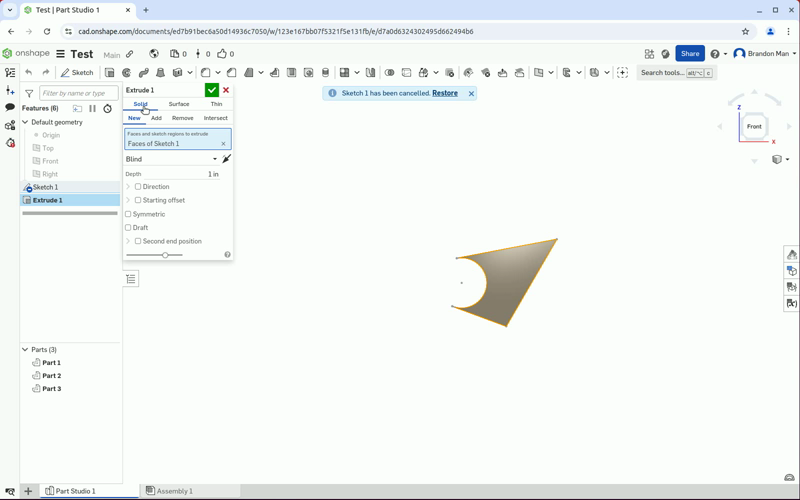
click(143, 106)
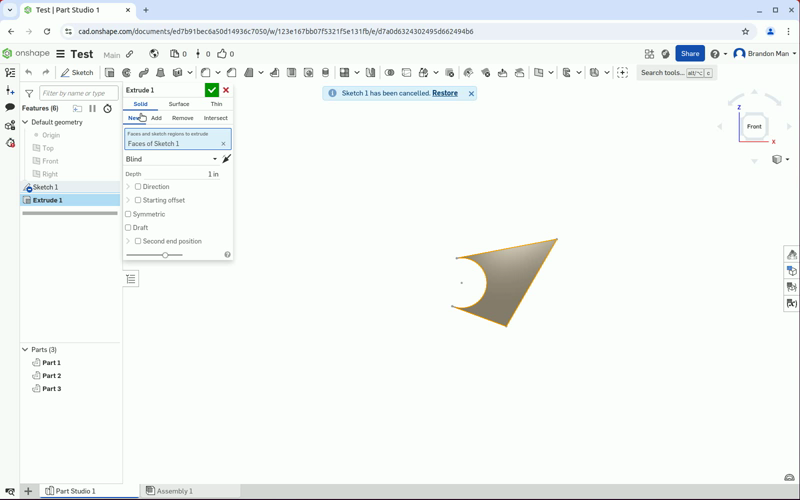
mouse_move(137, 120)
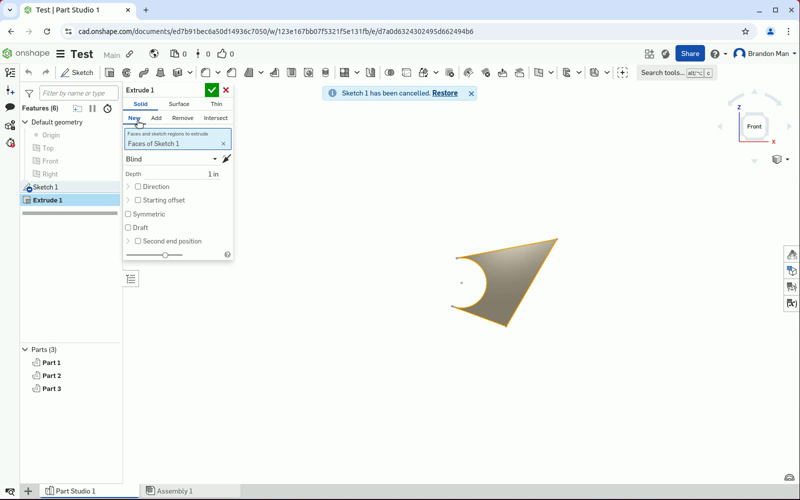
click(137, 120)
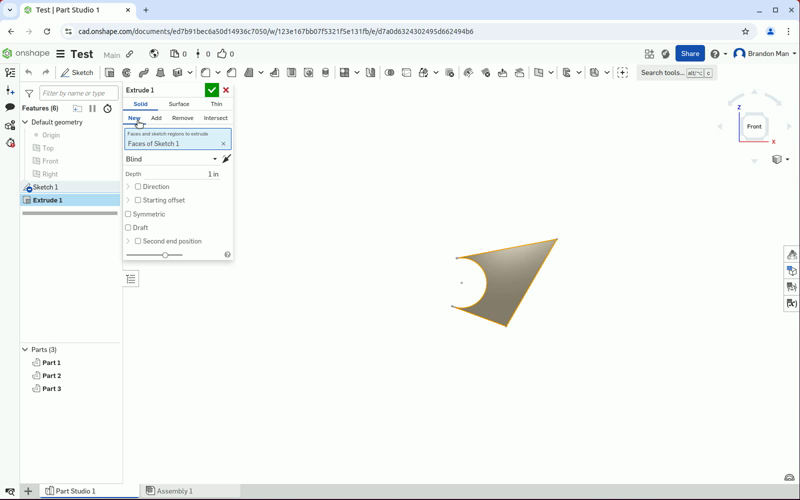
key(tab, 4)
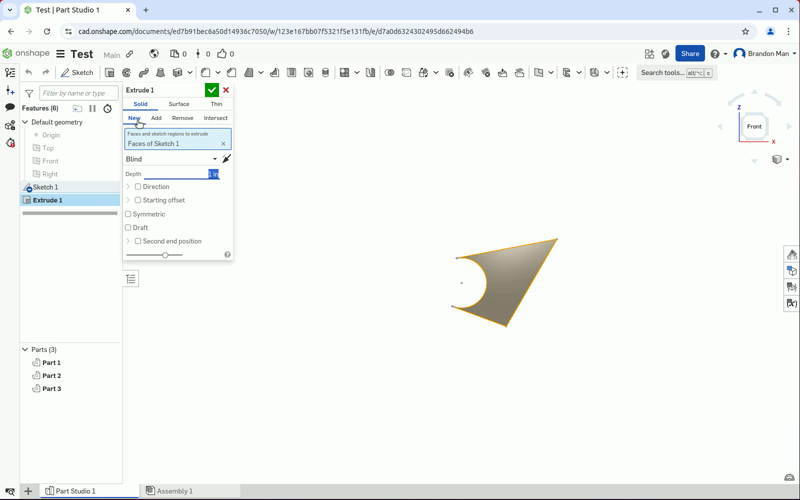
text(3.129)
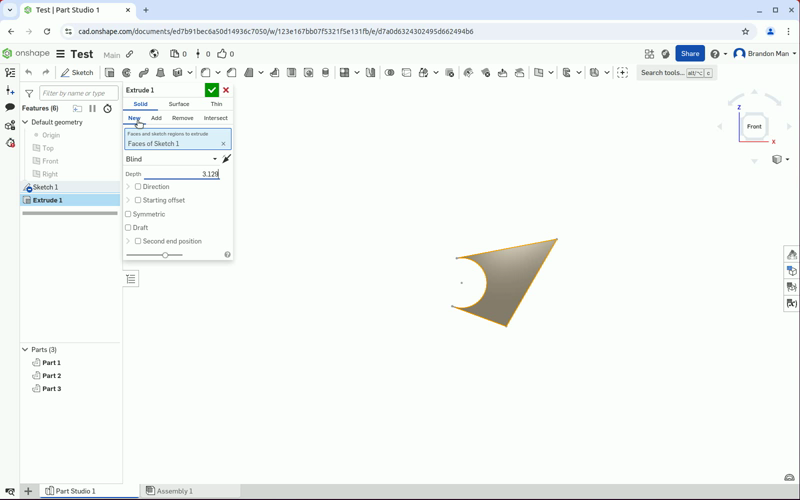
key(enter)
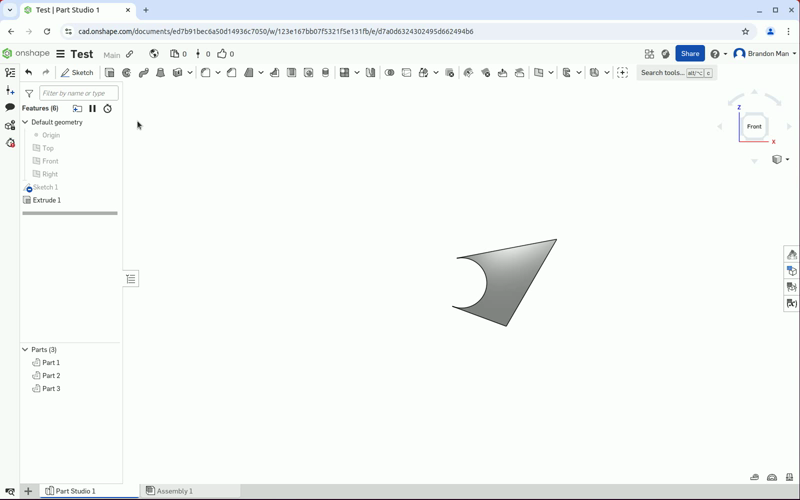
key(shift+h)
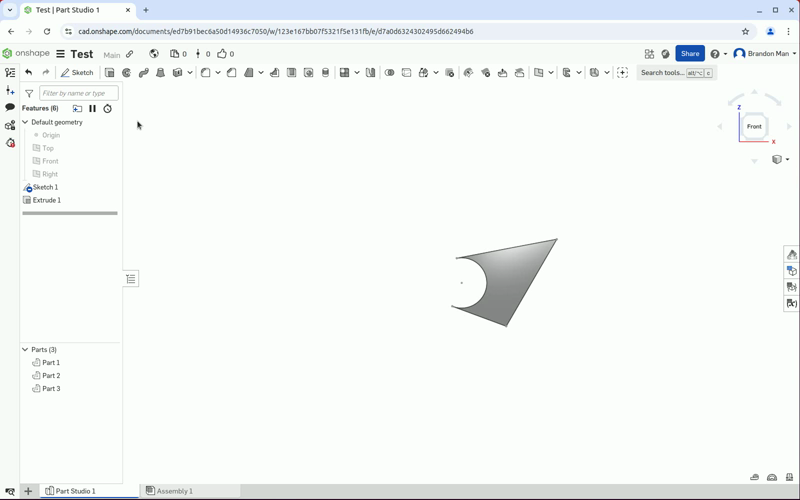
key(shift+h)
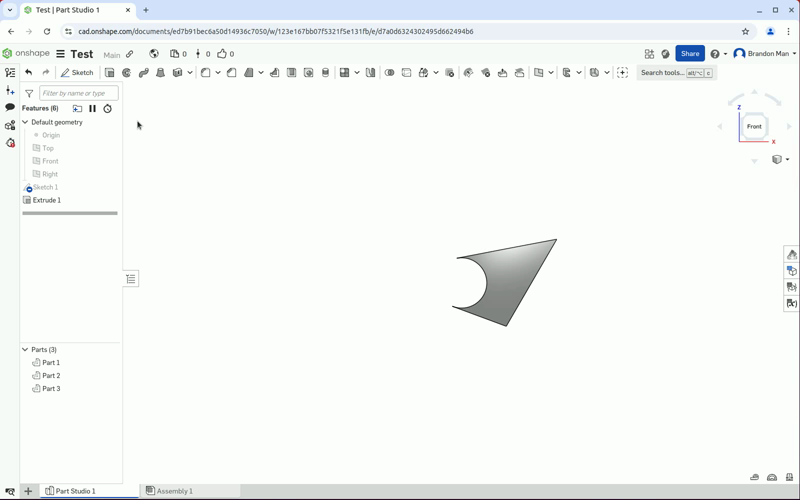
mouse_move(73, 189)
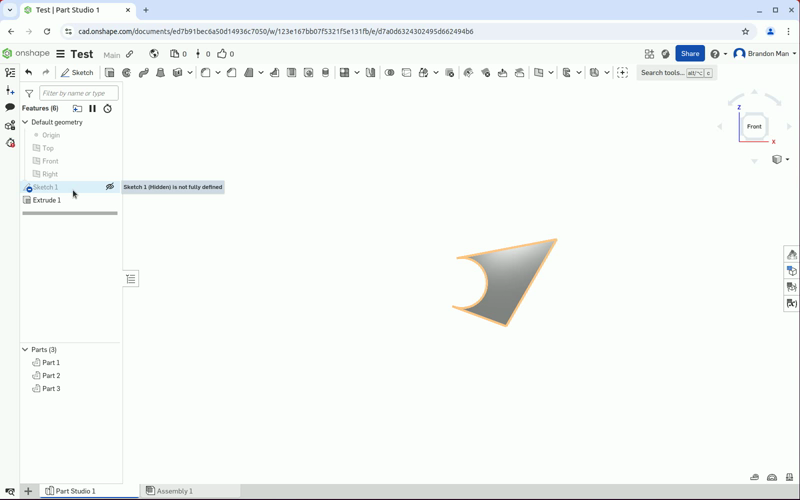
click(73, 189)
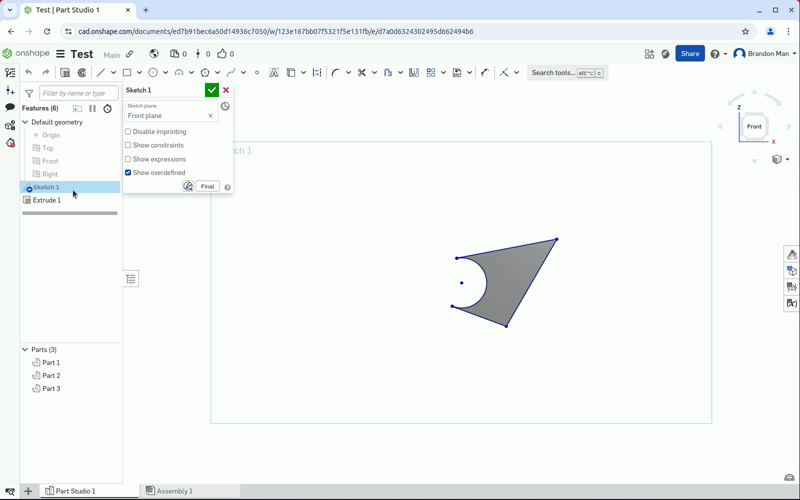
mouse_move(229, 92)
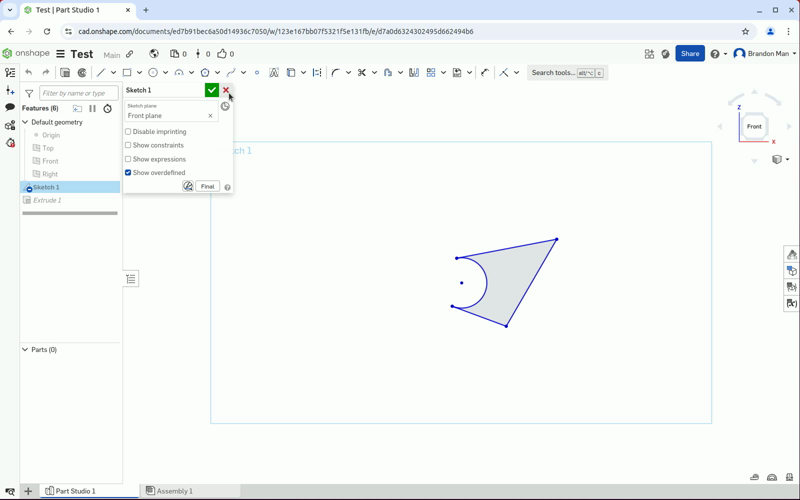
click(229, 92)
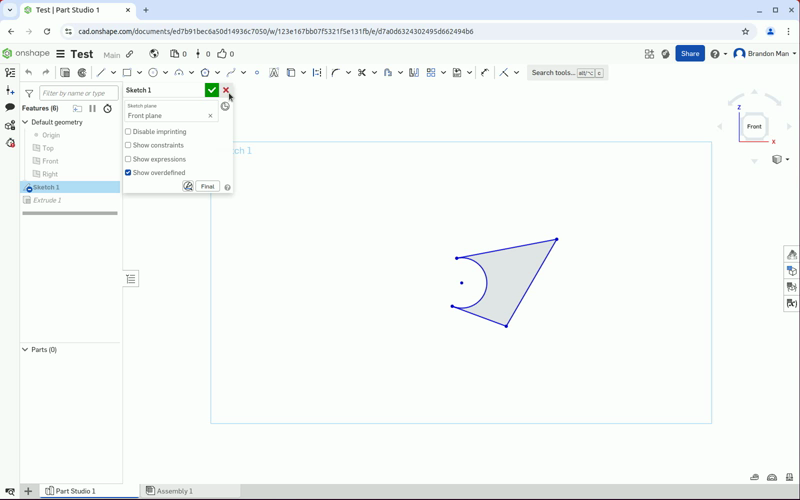
key(shift+s)
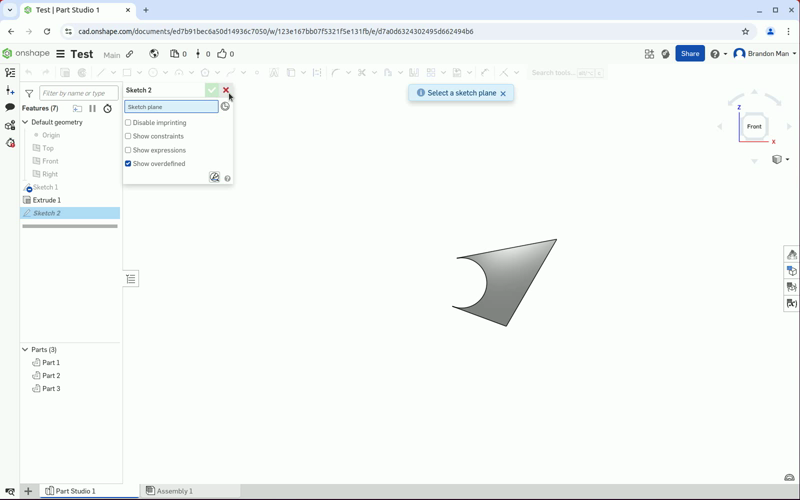
mouse_move(73, 163)
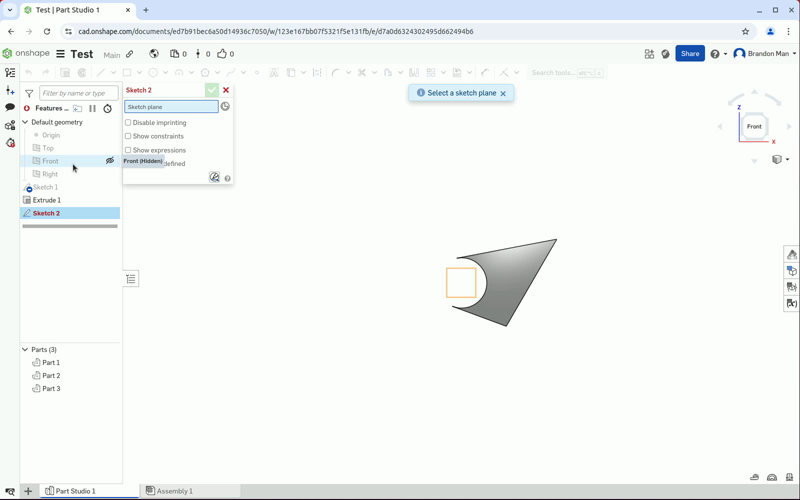
click(73, 163)
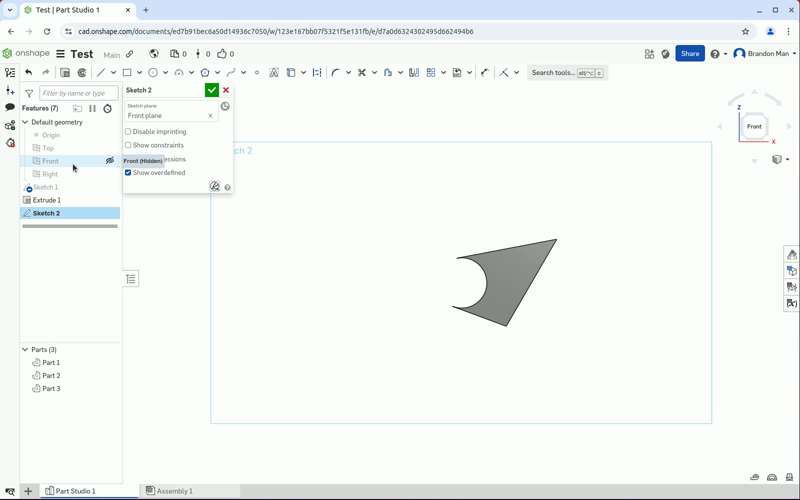
mouse_move(73, 352)
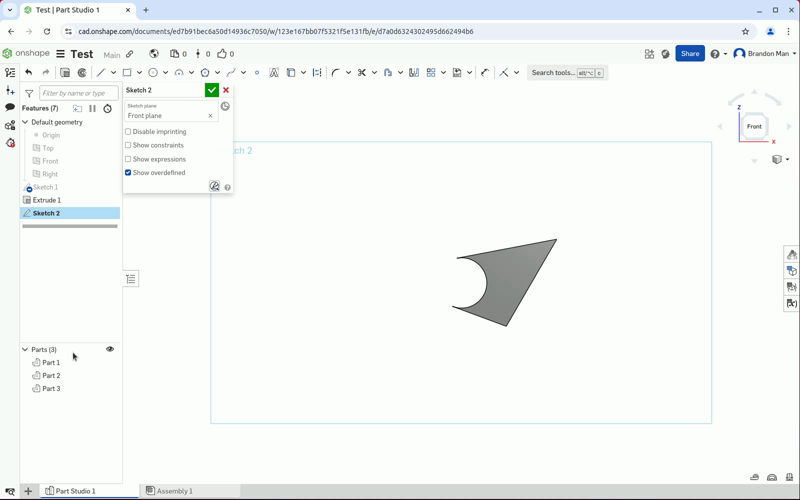
key(y)
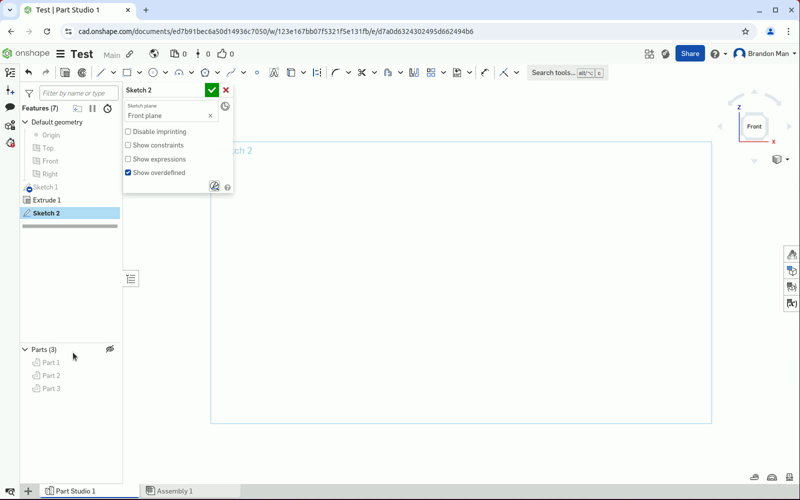
key(c)
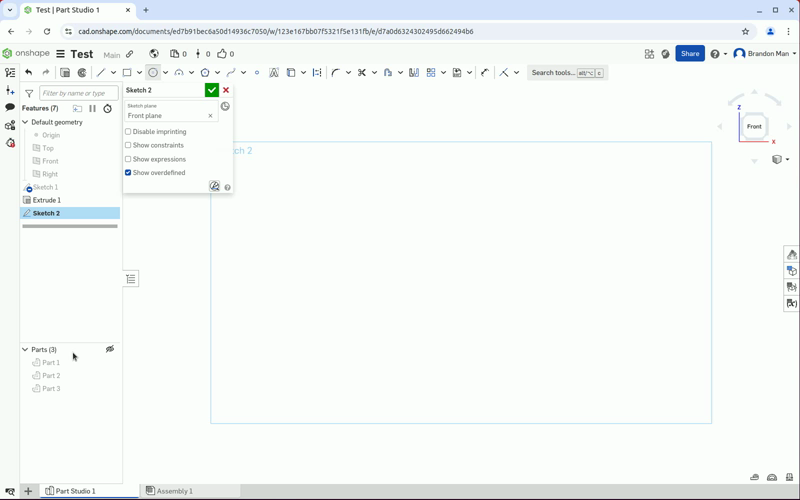
key_down(shift)
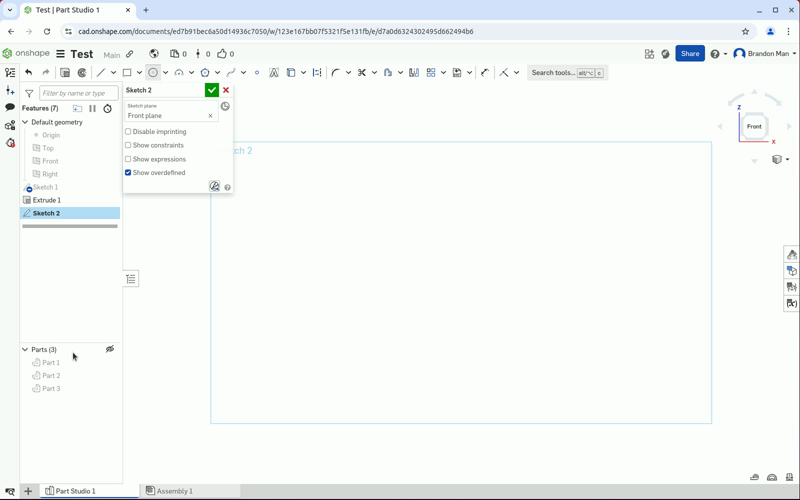
mouse_move(461, 282)
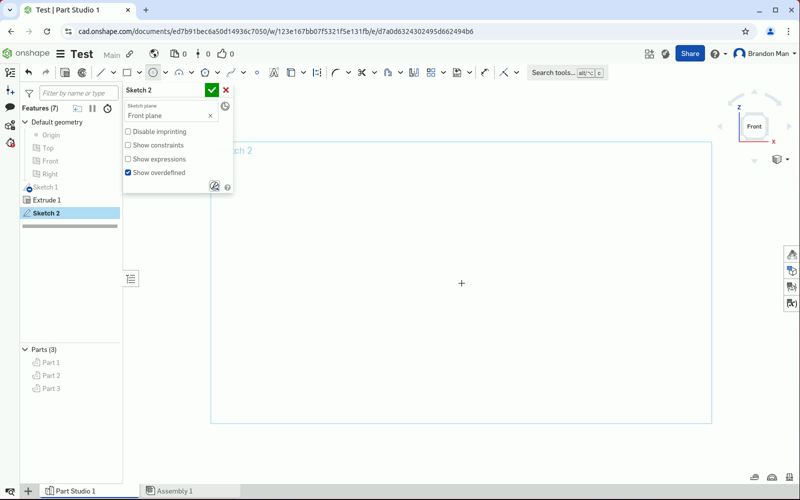
click(461, 282)
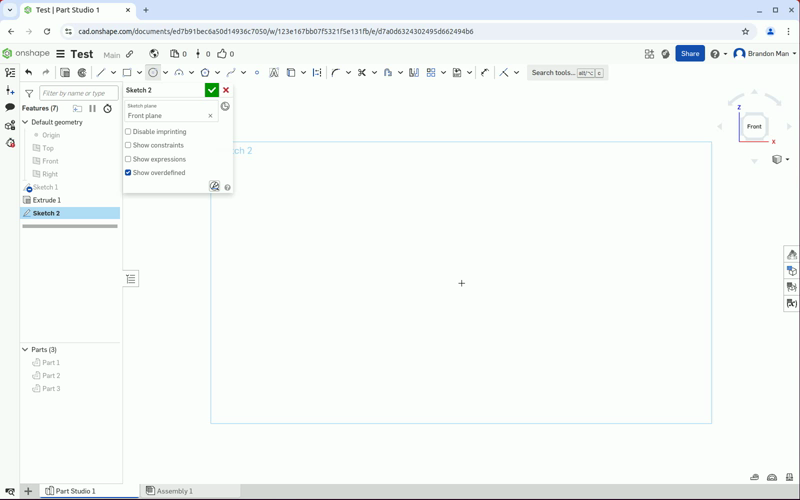
key_up(shift)
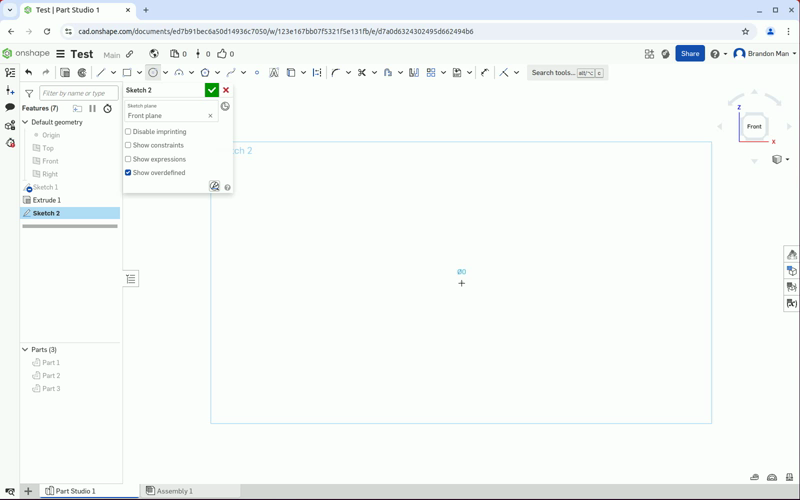
mouse_move(487, 282)
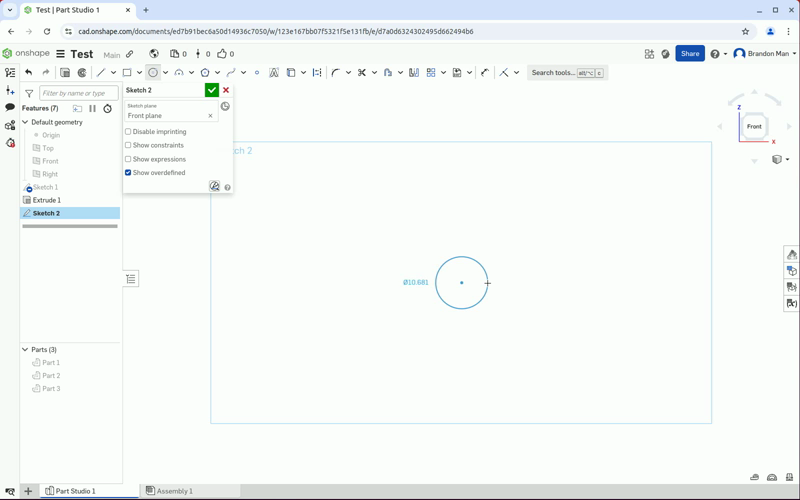
click(487, 282)
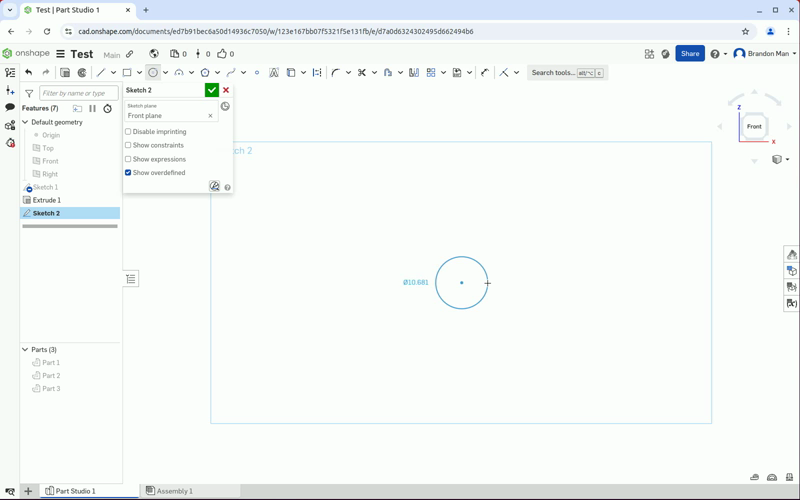
key(esc)
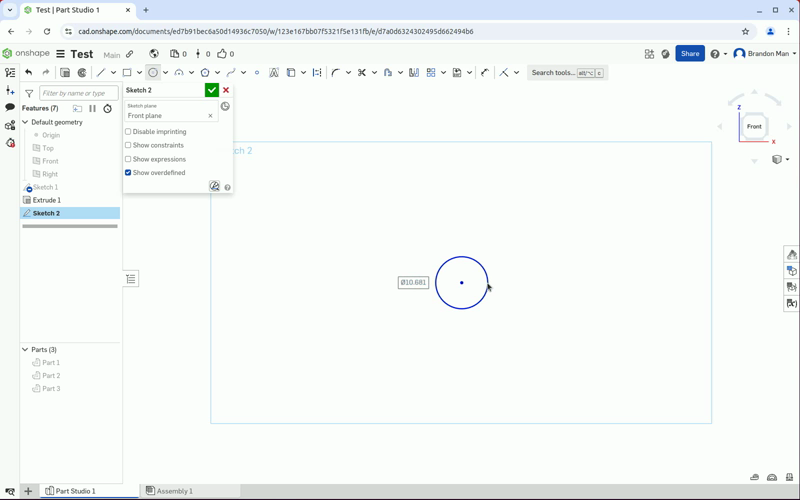
key(c)
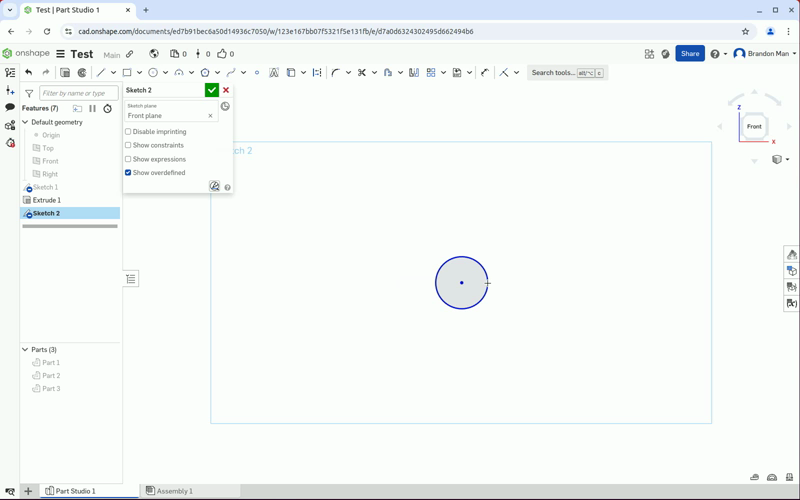
key_down(shift)
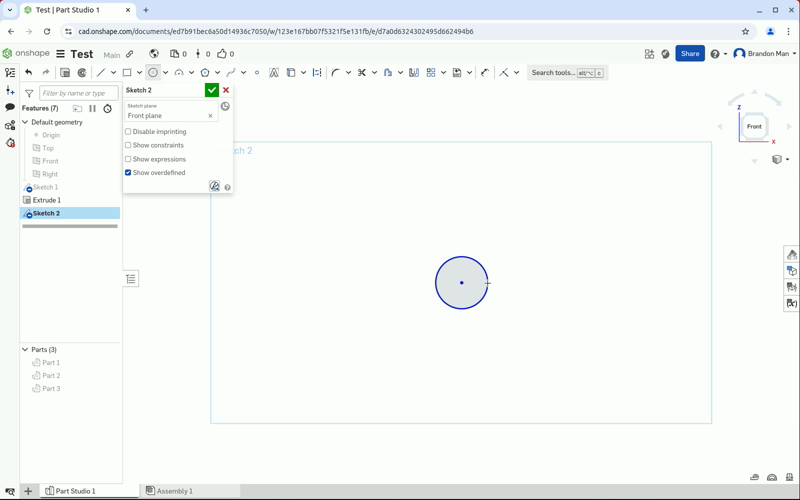
mouse_move(461, 282)
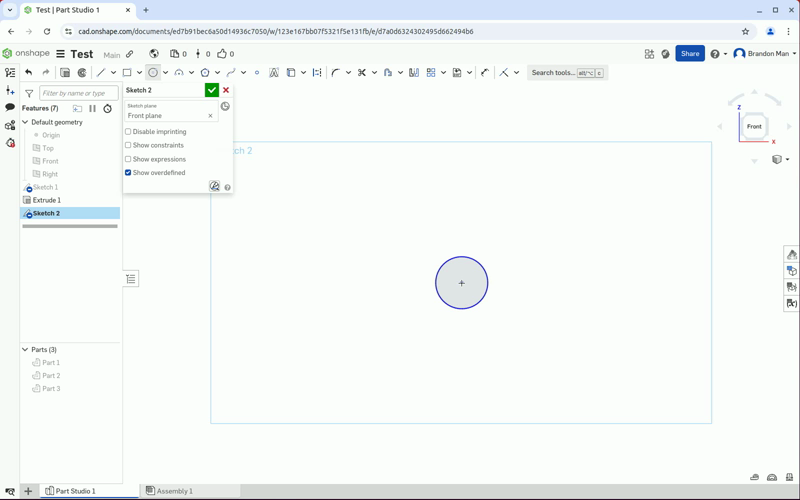
click(461, 282)
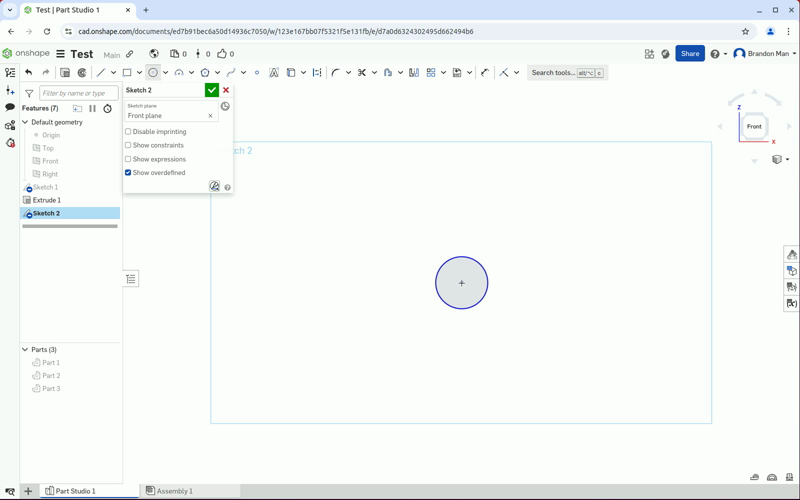
key_up(shift)
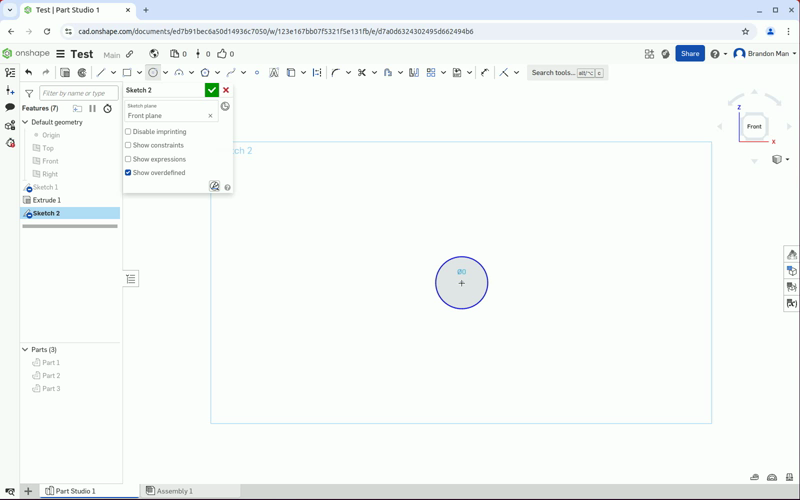
mouse_move(474, 282)
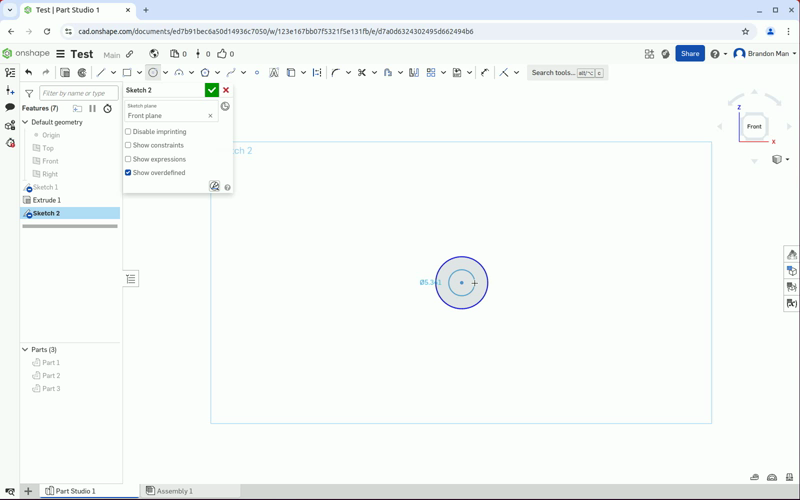
click(474, 282)
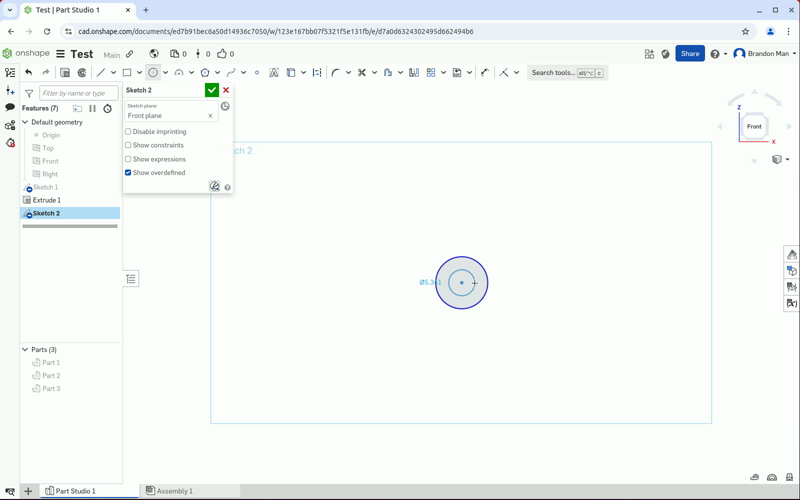
key(esc)
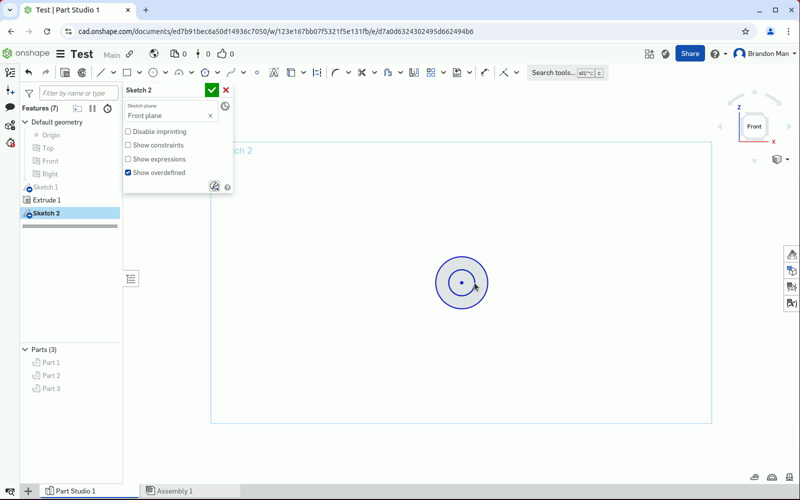
mouse_move(475, 267)
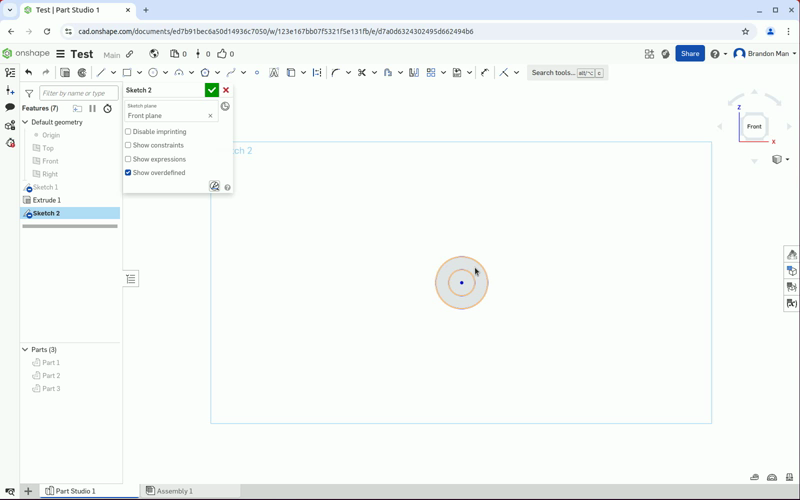
scroll(6)
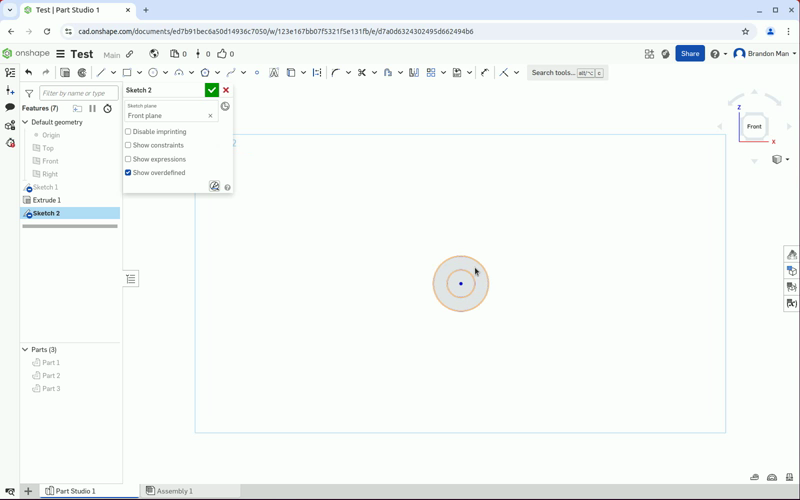
scroll(6)
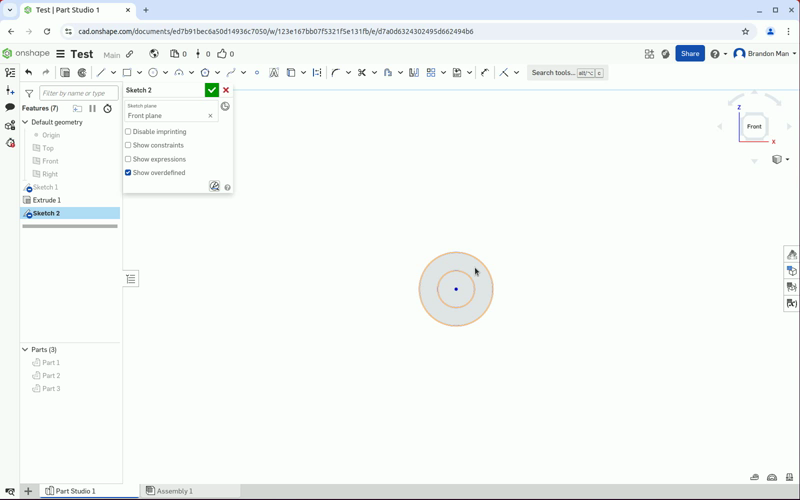
scroll(6)
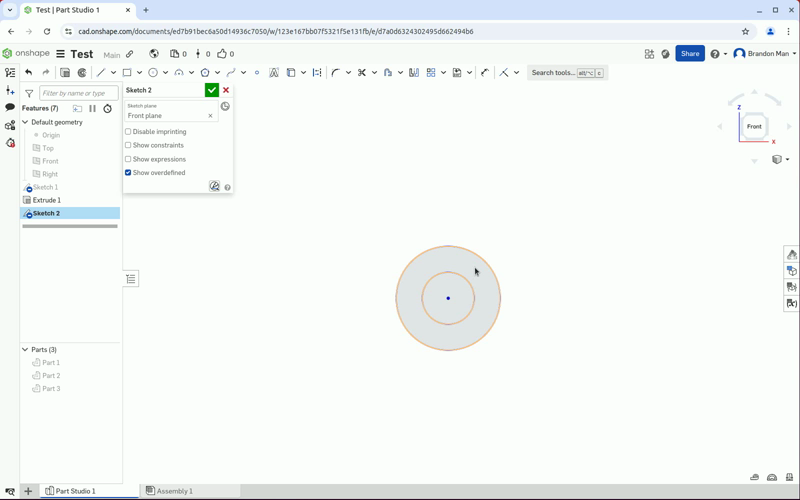
scroll(6)
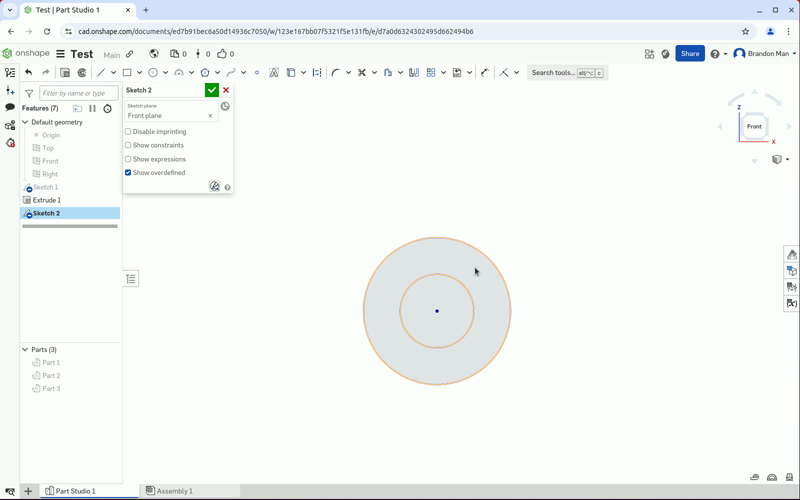
scroll(6)
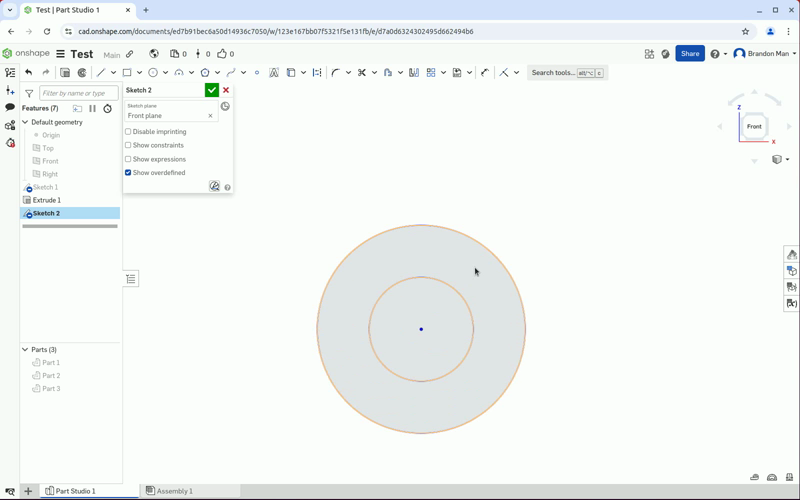
scroll(6)
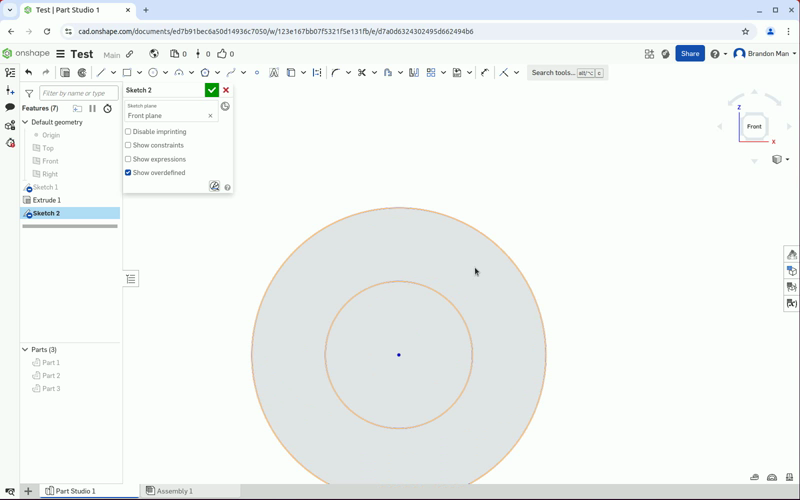
scroll(6)
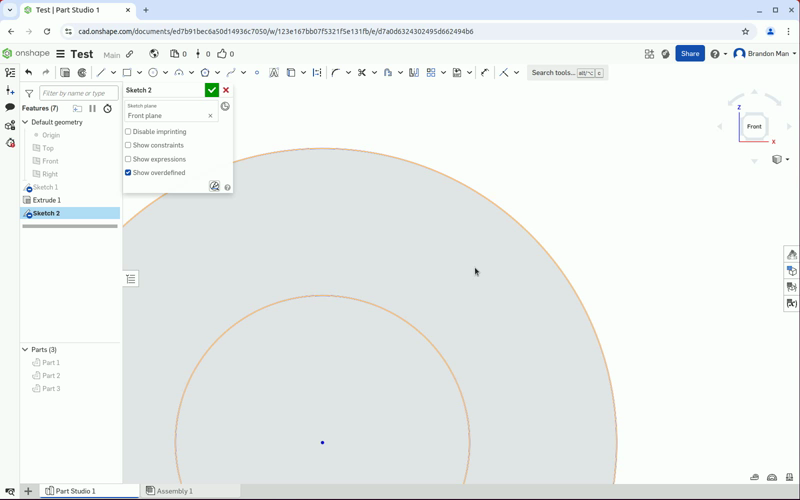
click(475, 267)
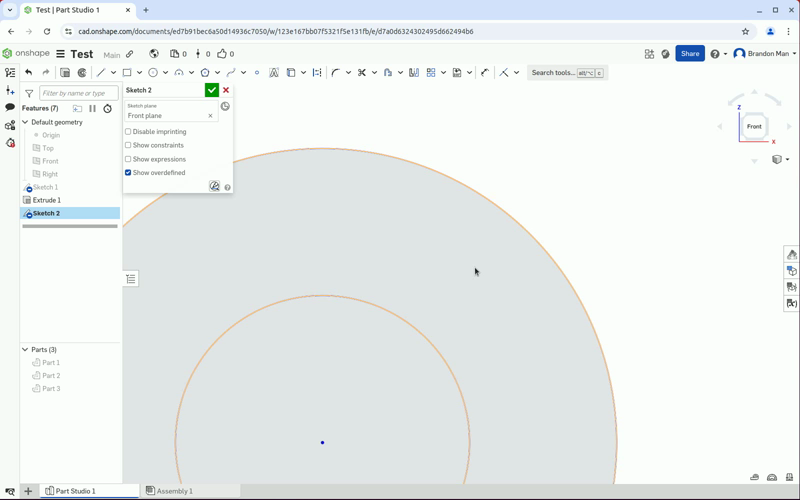
scroll(-6)
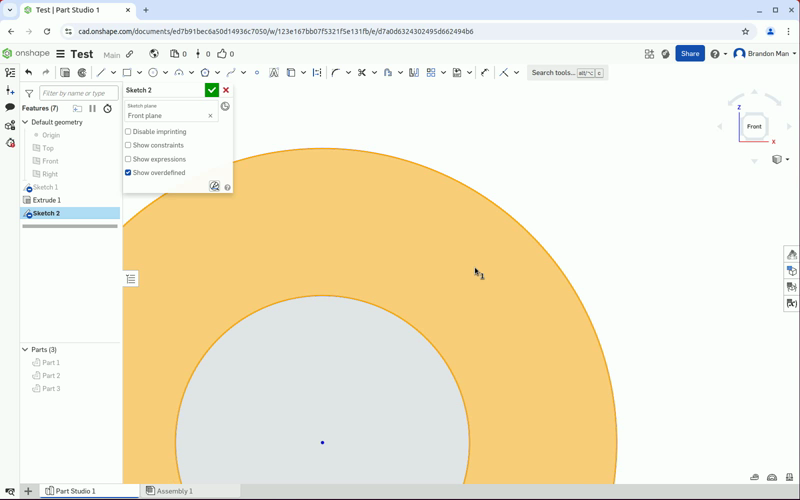
scroll(-6)
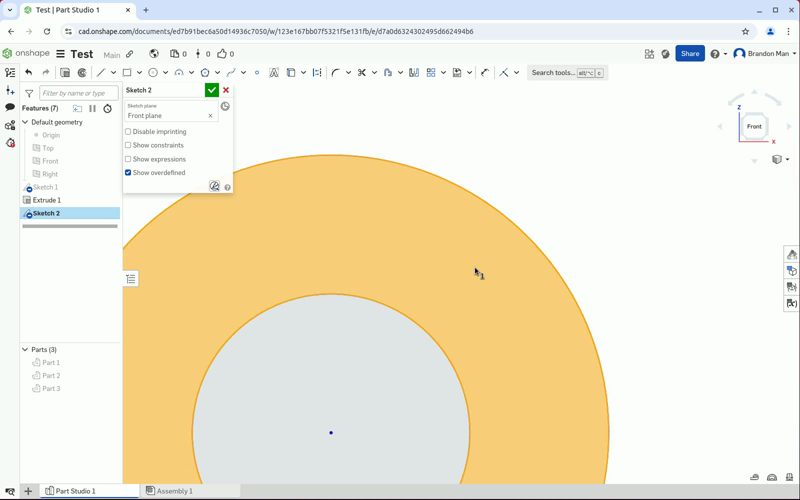
scroll(-6)
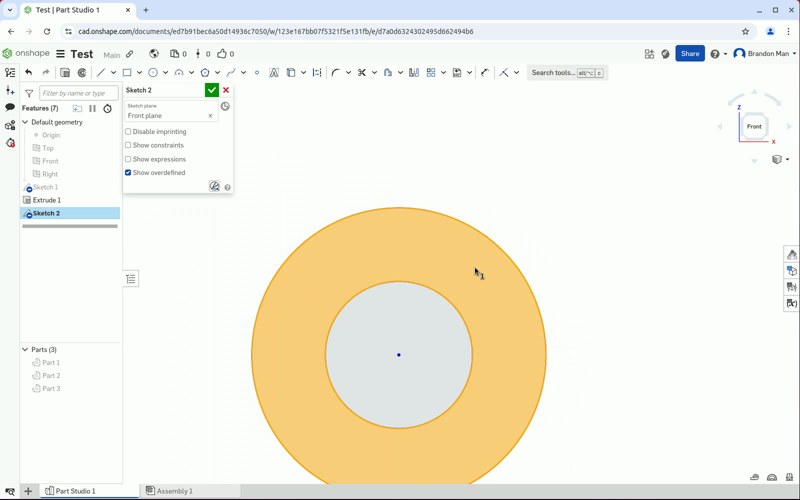
scroll(-6)
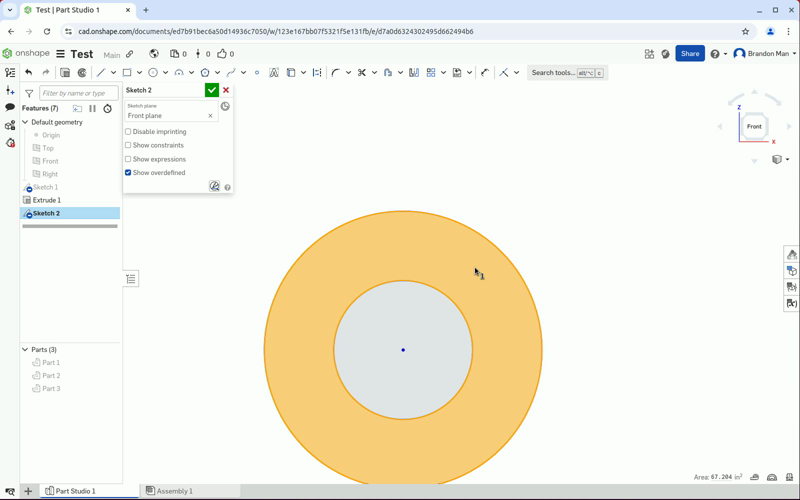
scroll(-6)
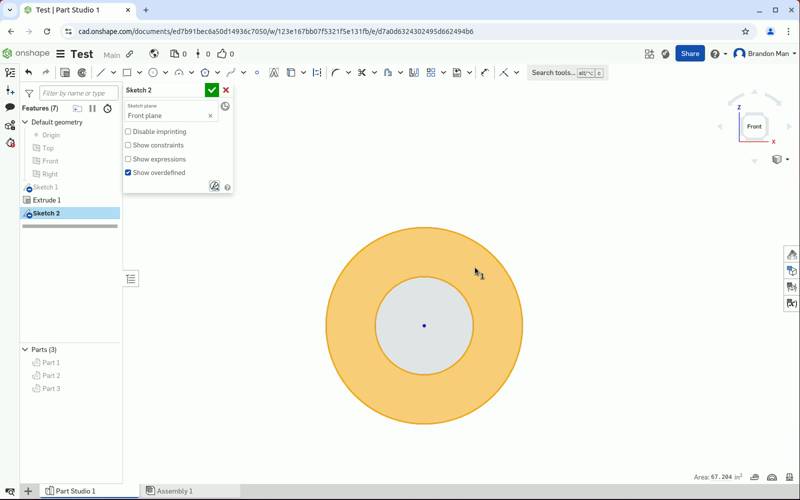
scroll(-6)
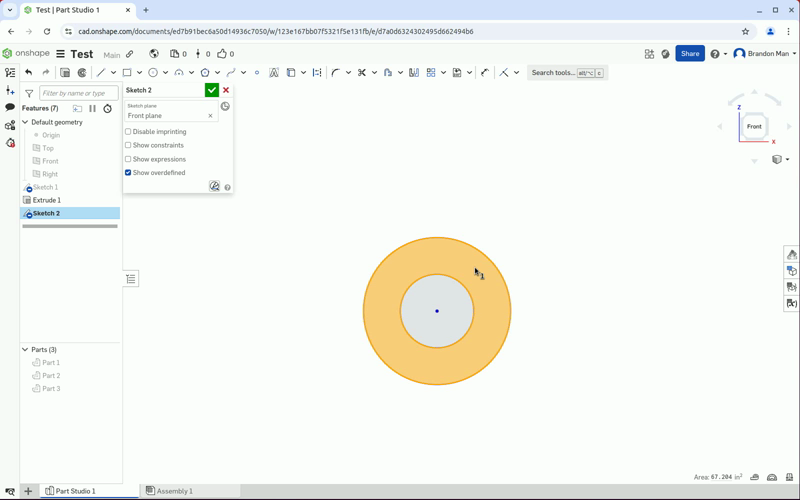
scroll(-6)
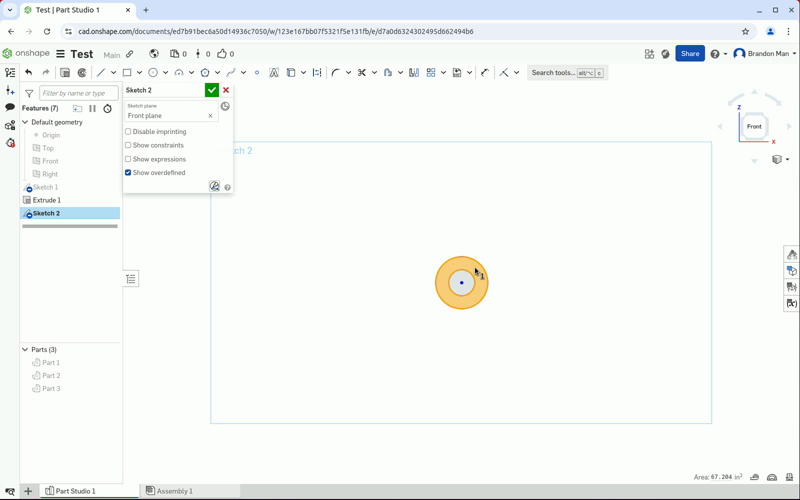
mouse_move(73, 352)
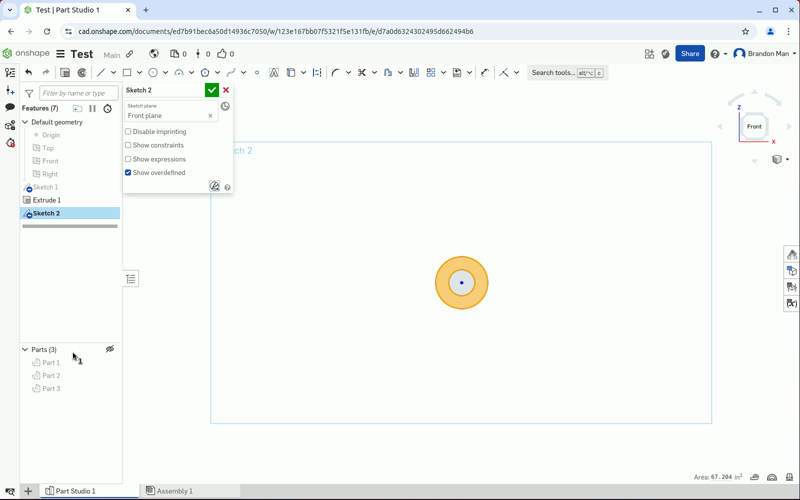
key(shift+y)
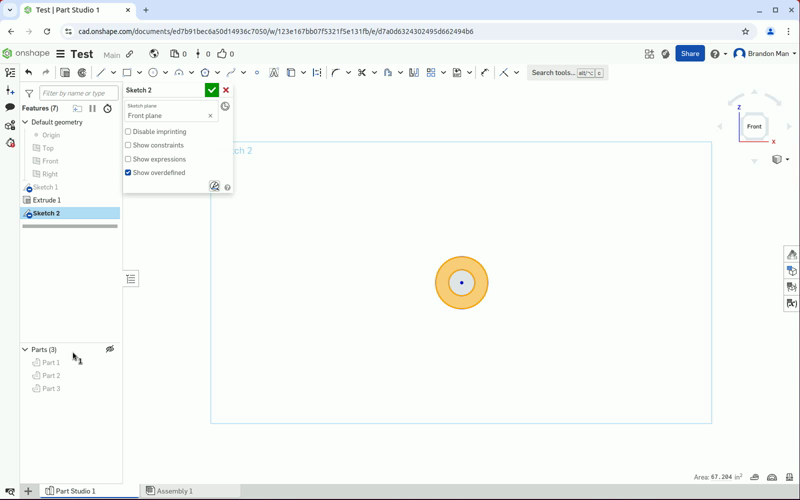
key(shift+e)
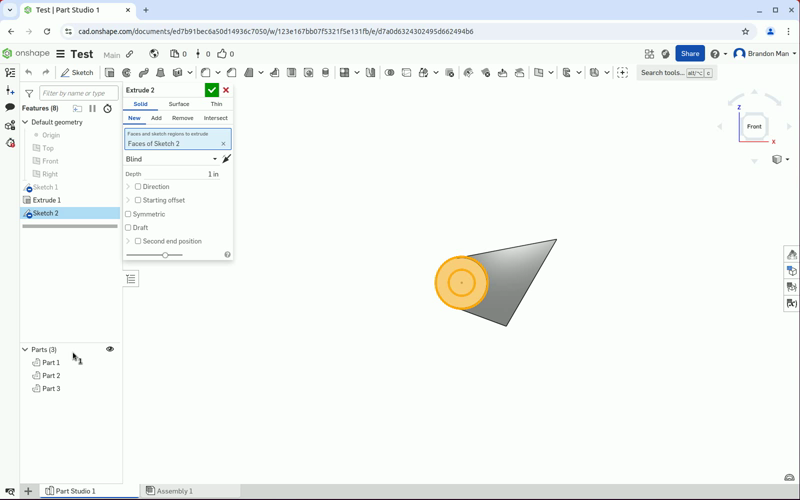
mouse_move(143, 106)
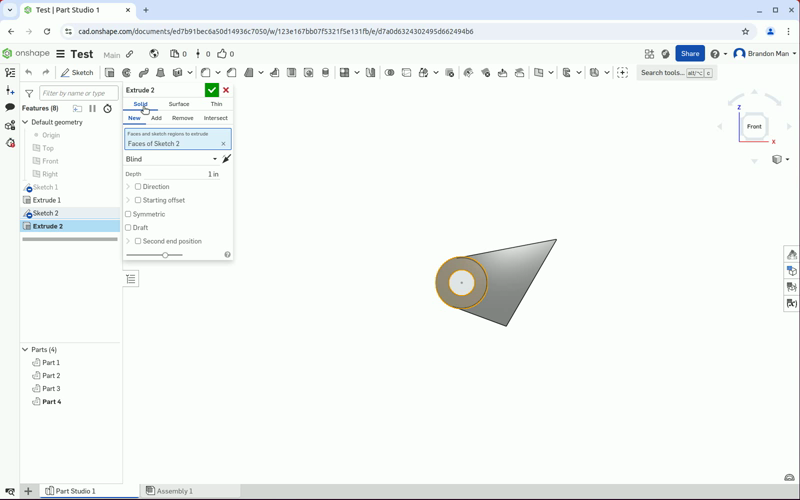
click(143, 106)
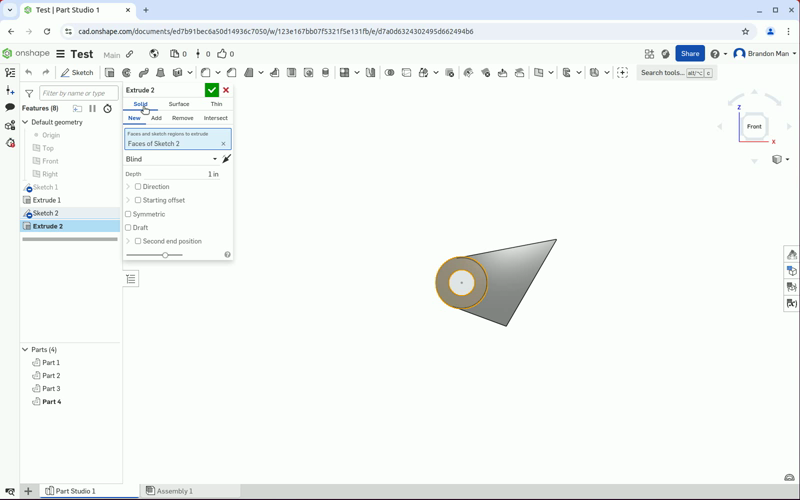
mouse_move(137, 120)
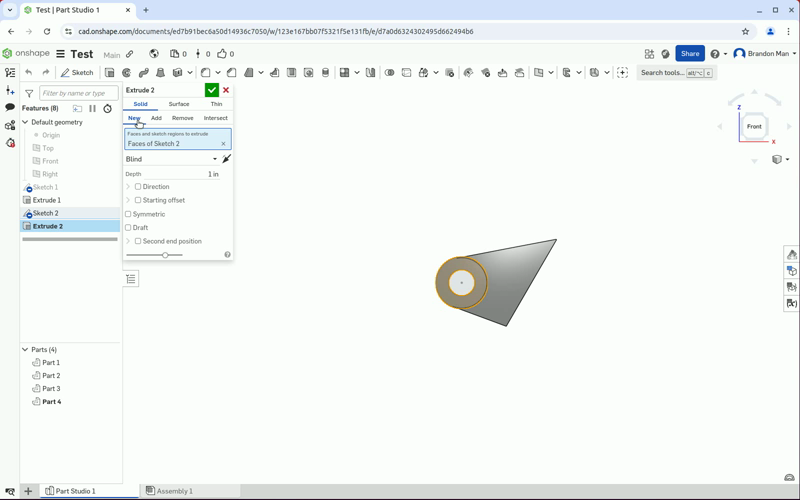
click(137, 120)
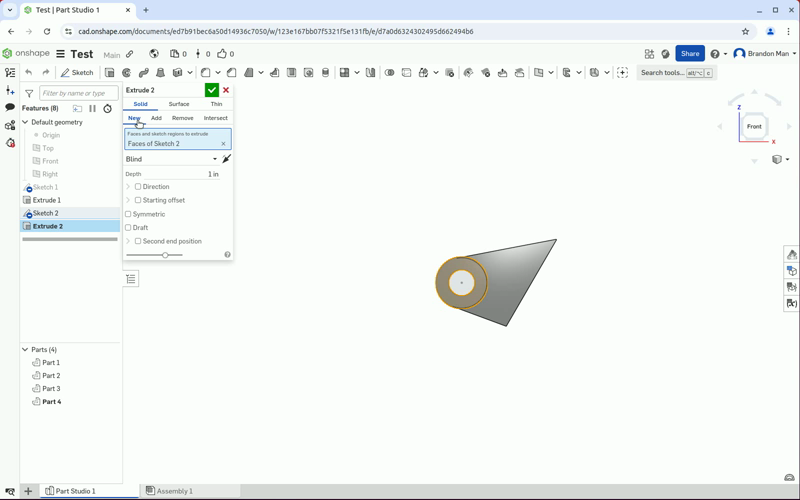
key(tab, 4)
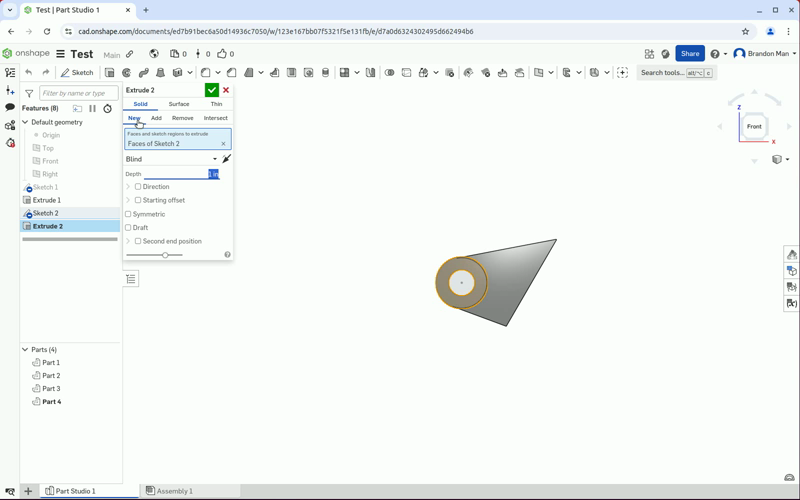
text(8.184)
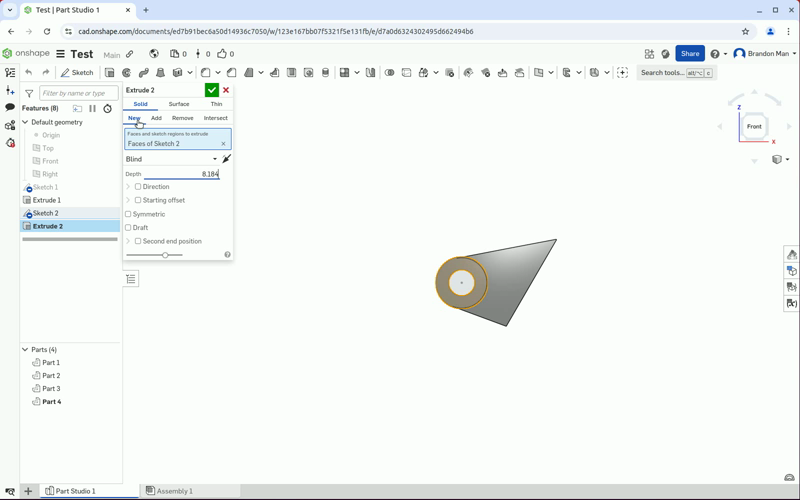
key(enter)
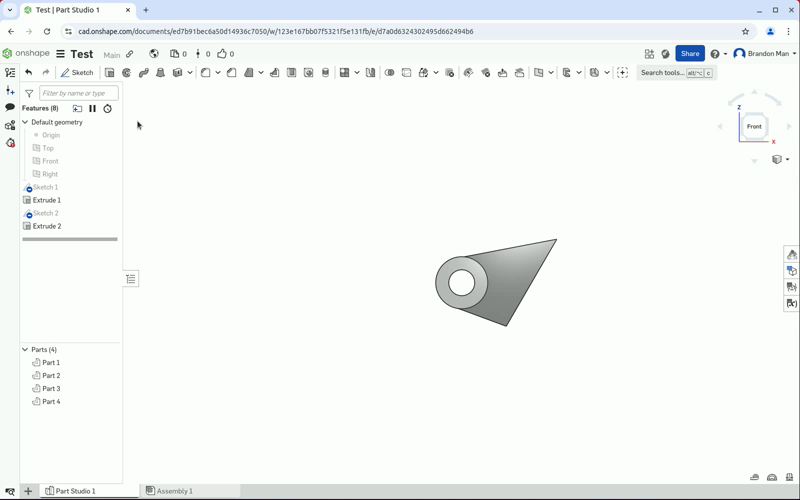
key(shift+h)
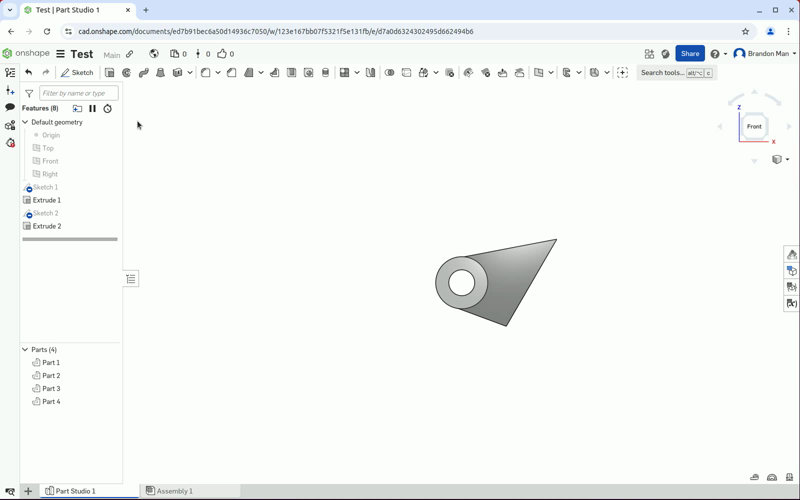
key(shift+h)
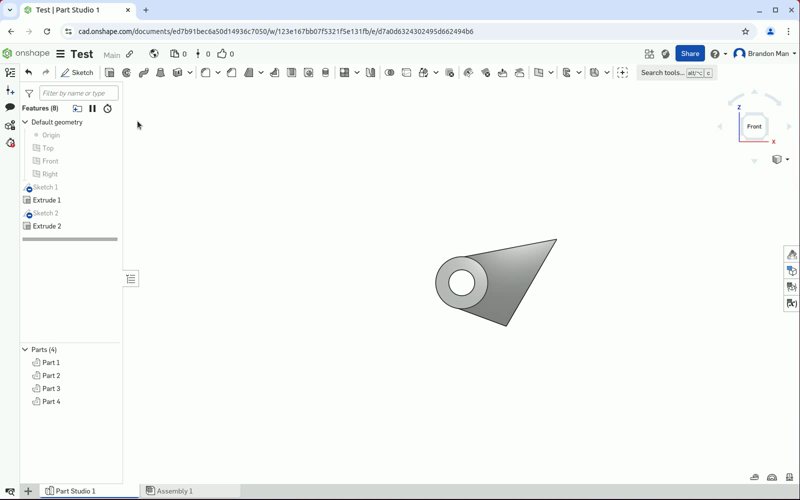
mouse_move(73, 189)
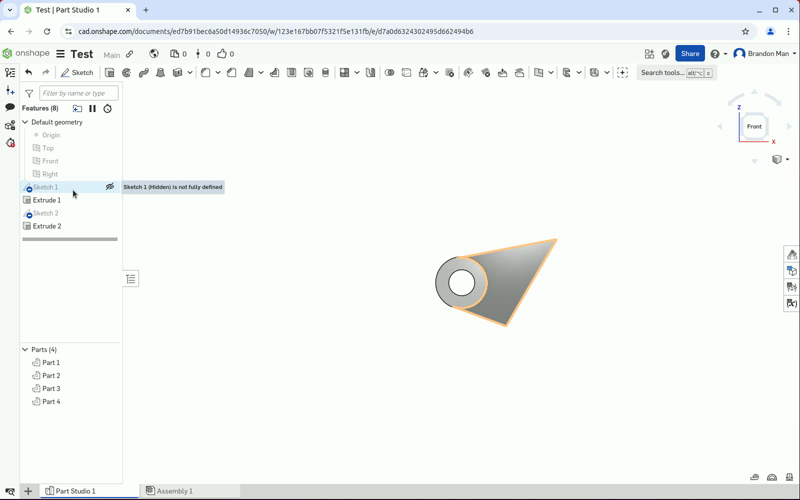
click(73, 189)
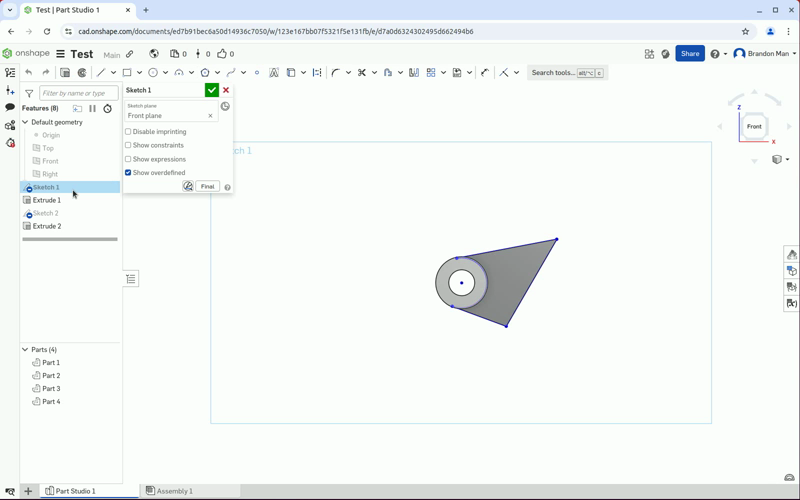
mouse_move(229, 92)
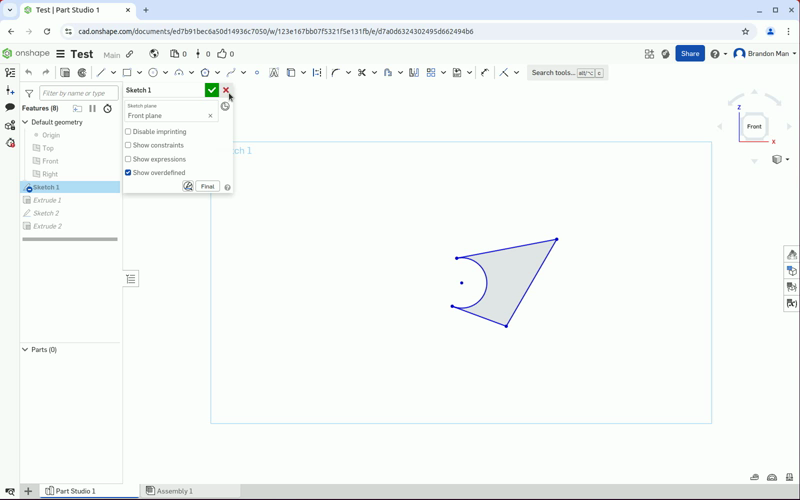
click(229, 92)
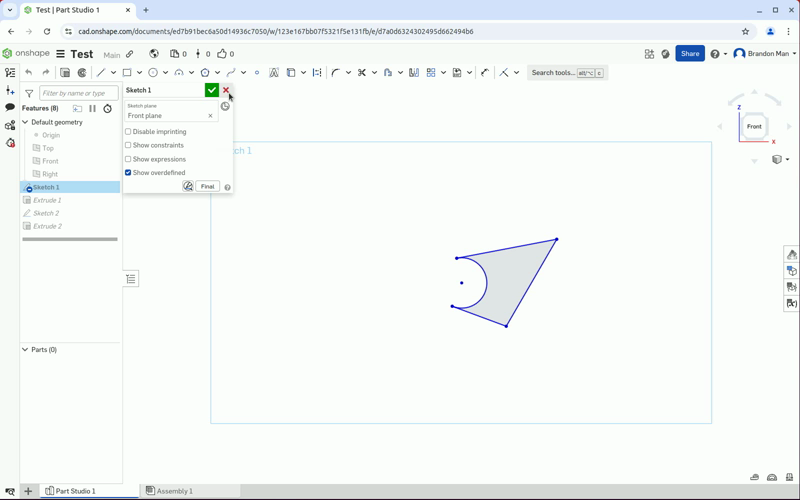
key(shift+s)
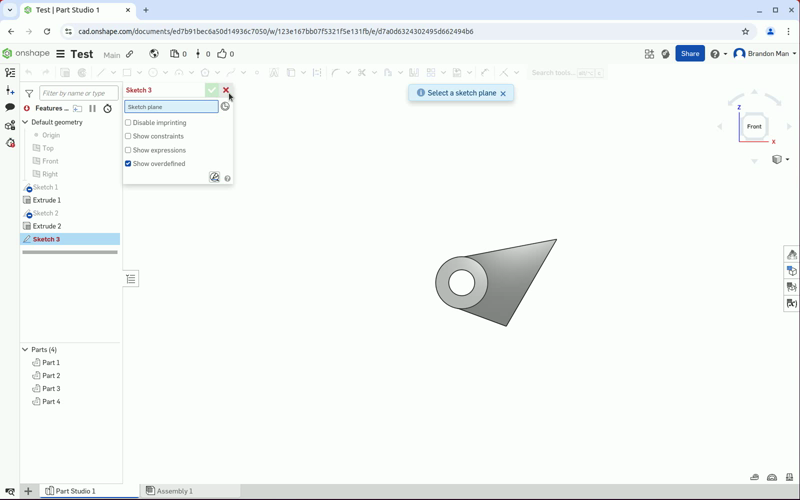
mouse_move(73, 163)
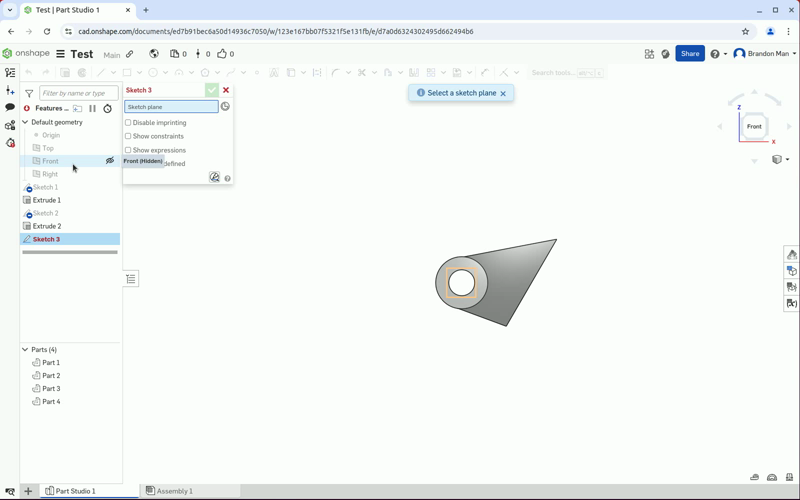
click(73, 163)
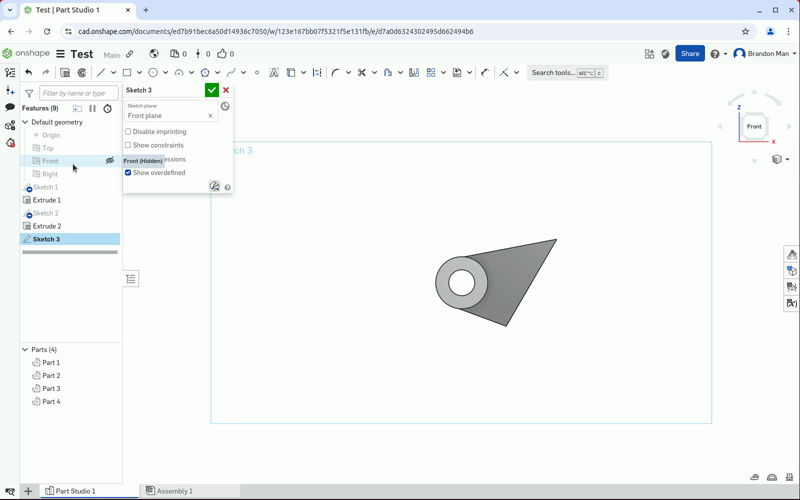
mouse_move(73, 352)
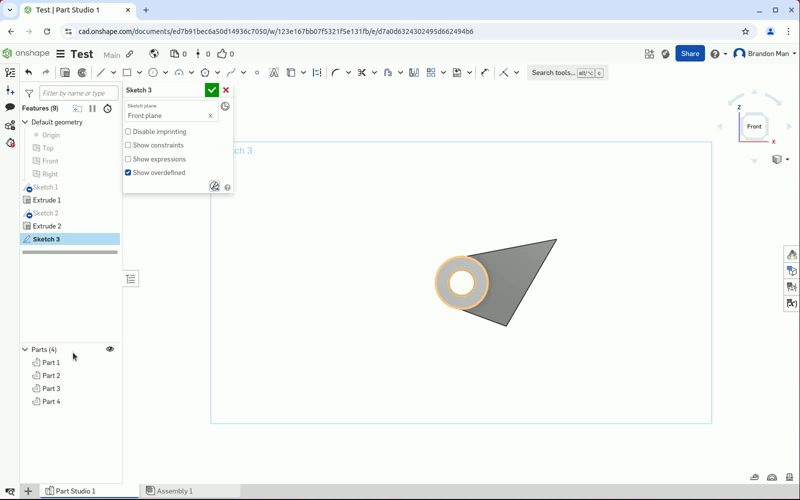
key(y)
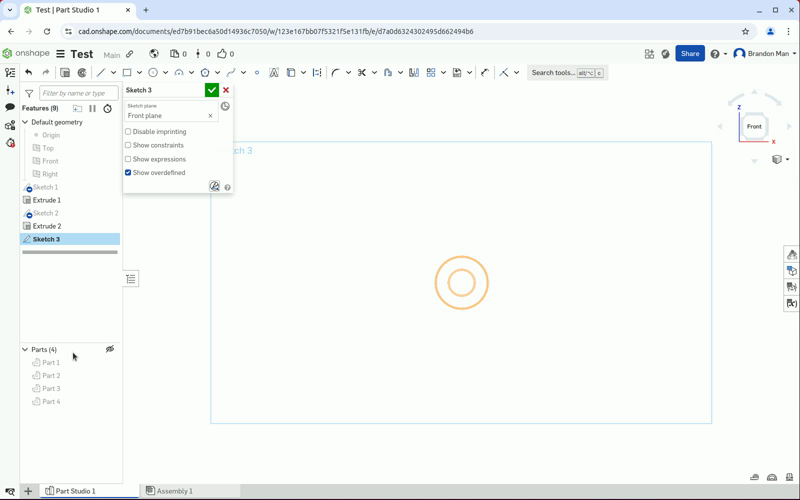
key(l)
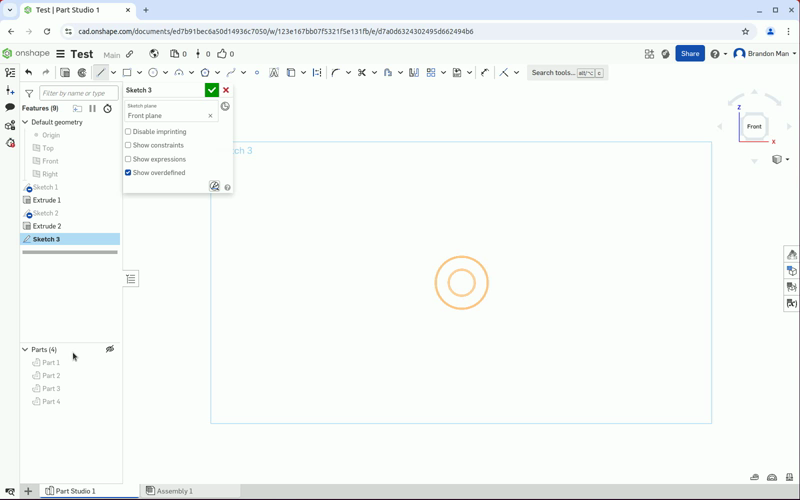
key_down(shift)
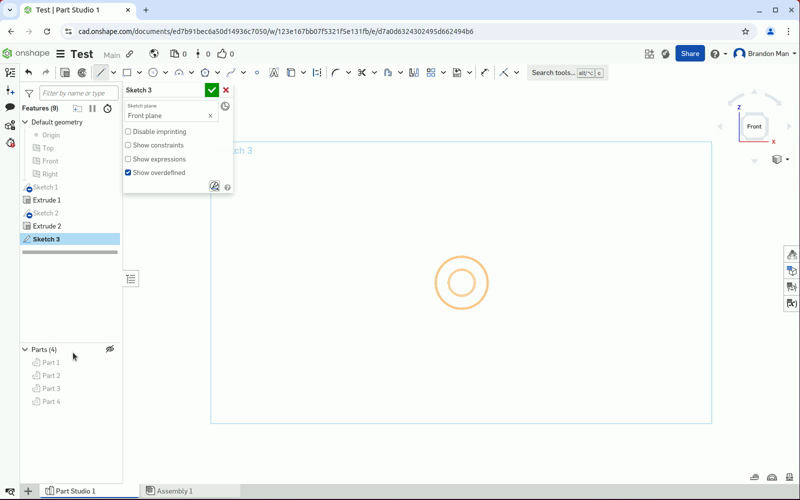
mouse_move(505, 326)
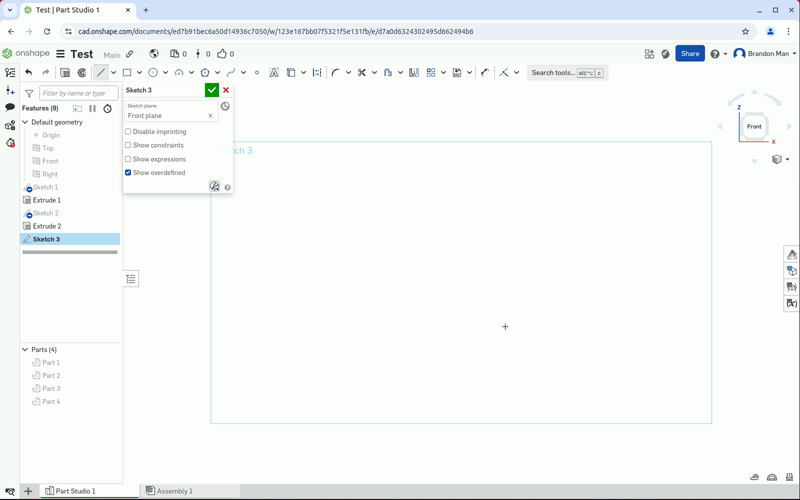
click(505, 326)
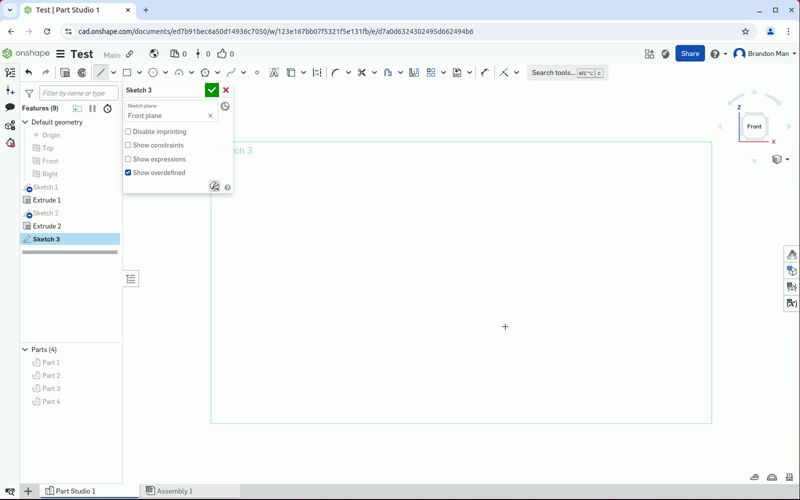
key_up(shift)
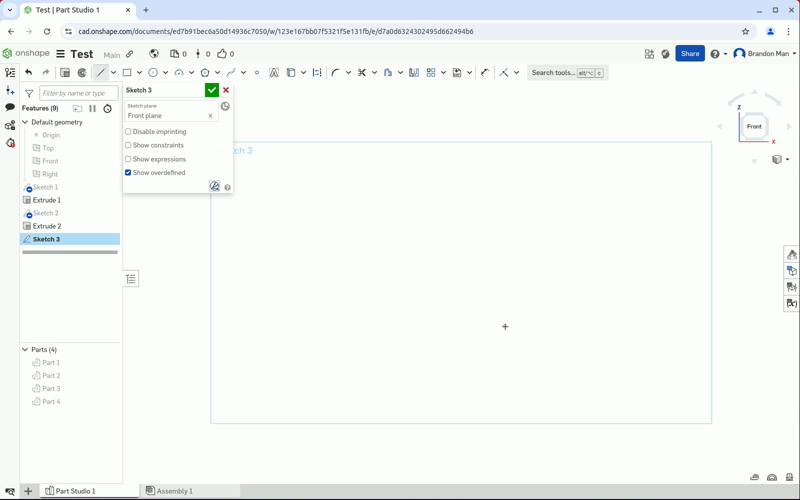
key_down(shift)
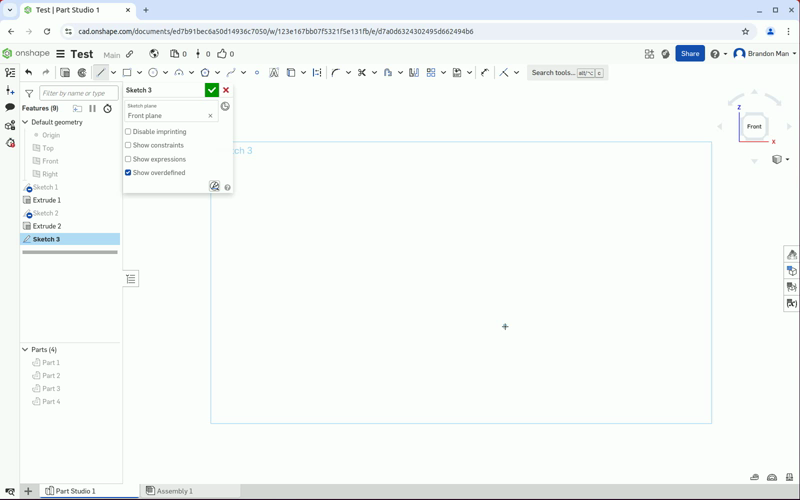
mouse_move(535, 326)
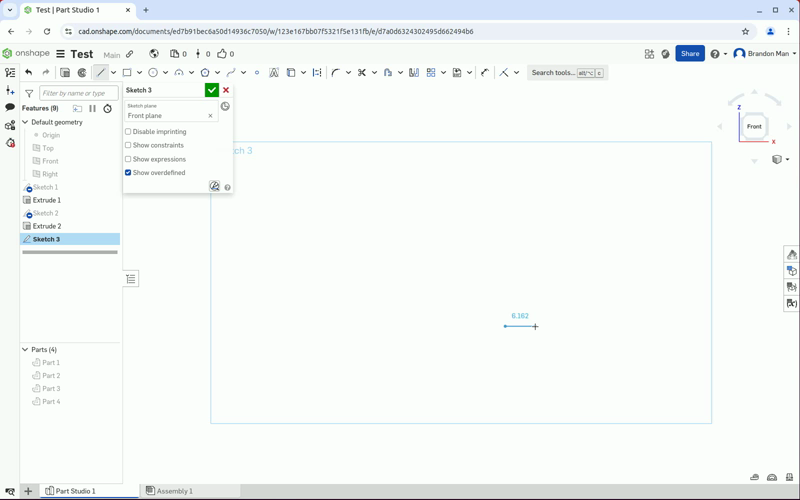
mouse_move(522, 336)
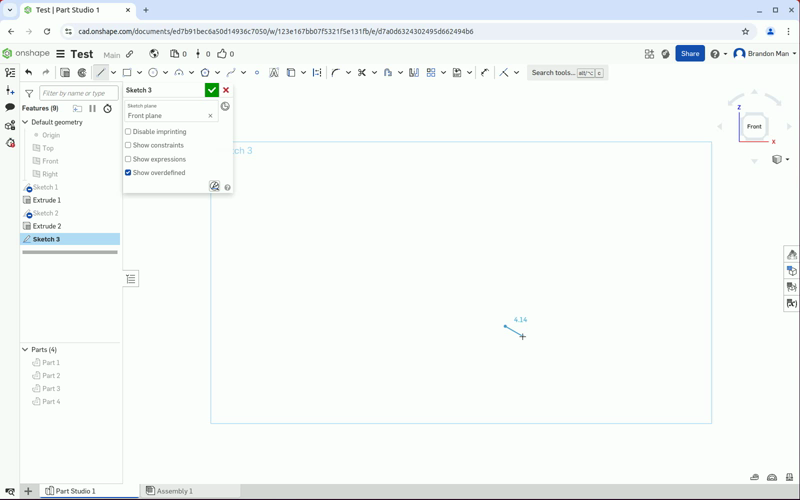
click(522, 336)
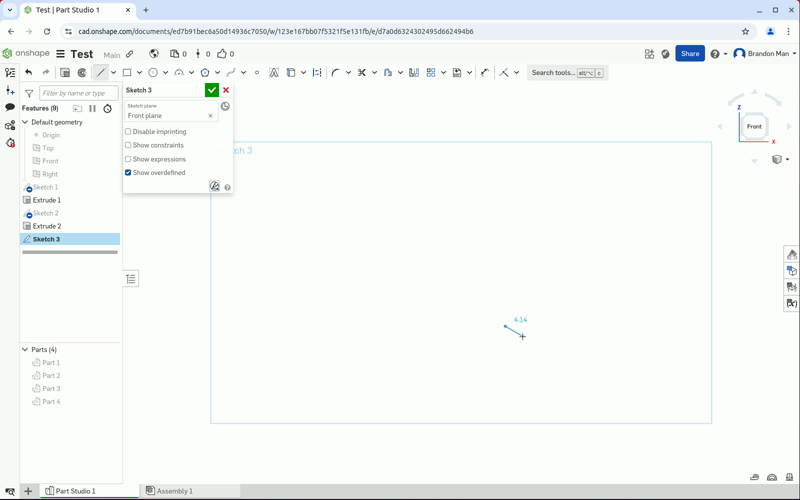
key_up(shift)
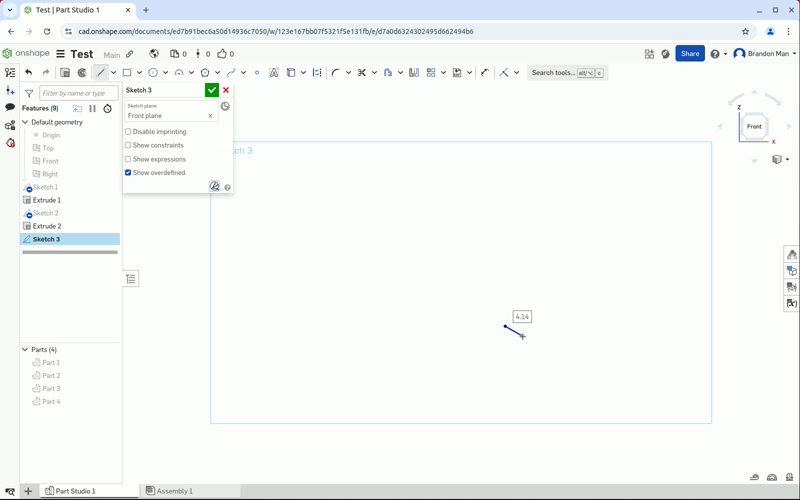
key_down(shift)
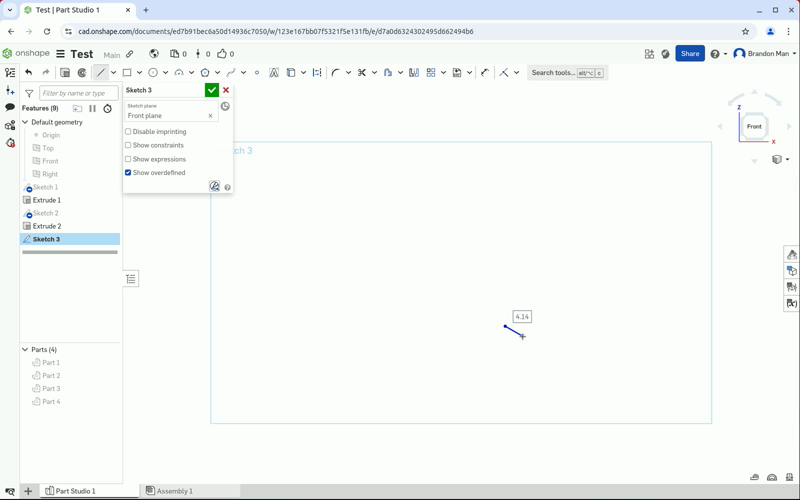
mouse_move(573, 249)
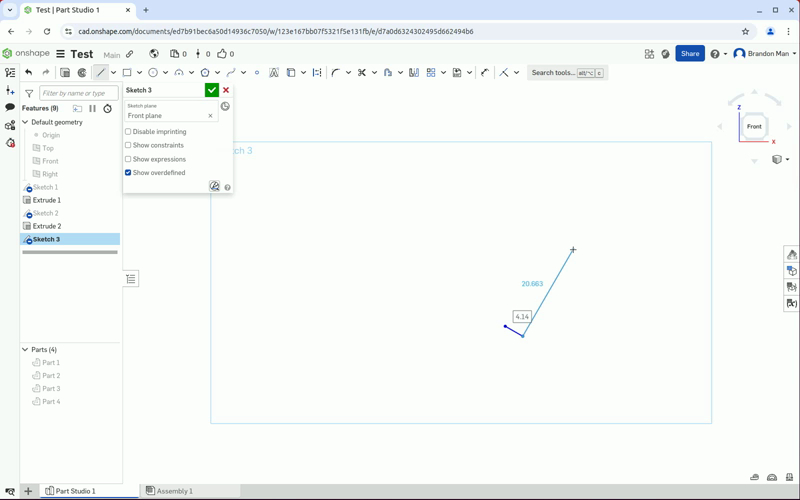
click(573, 249)
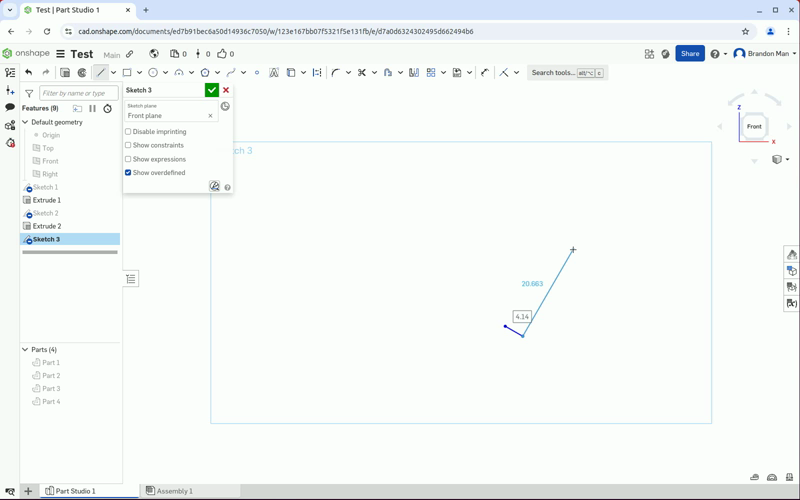
key_up(shift)
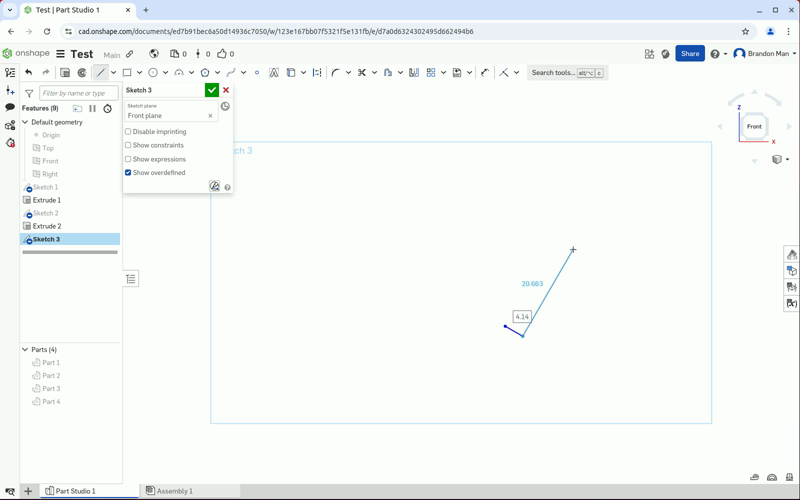
key_down(shift)
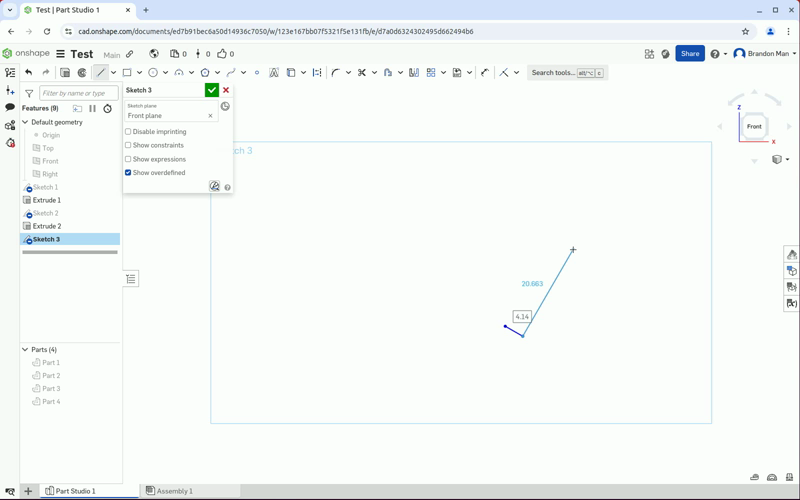
mouse_move(589, 249)
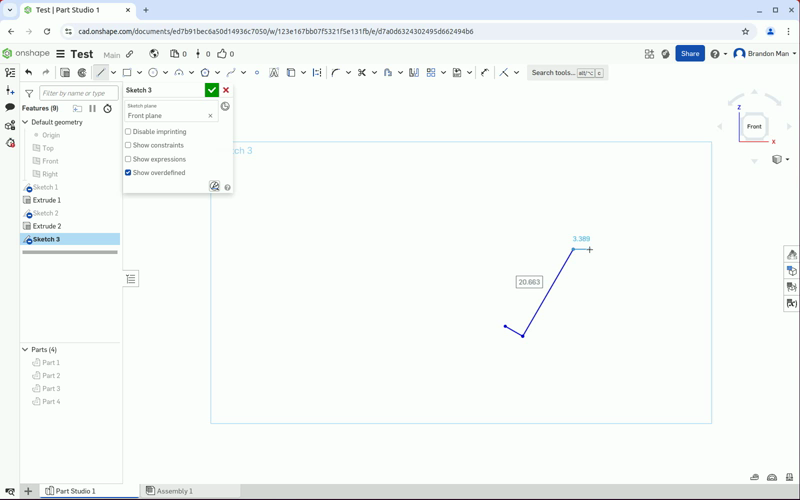
mouse_move(555, 239)
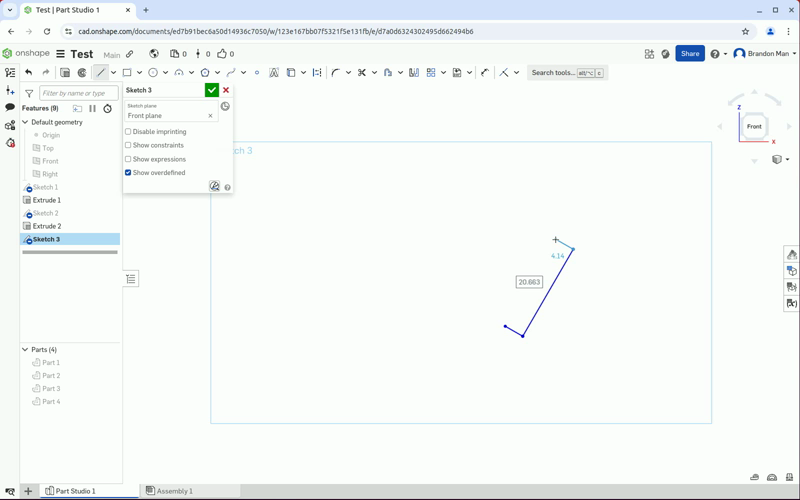
click(555, 239)
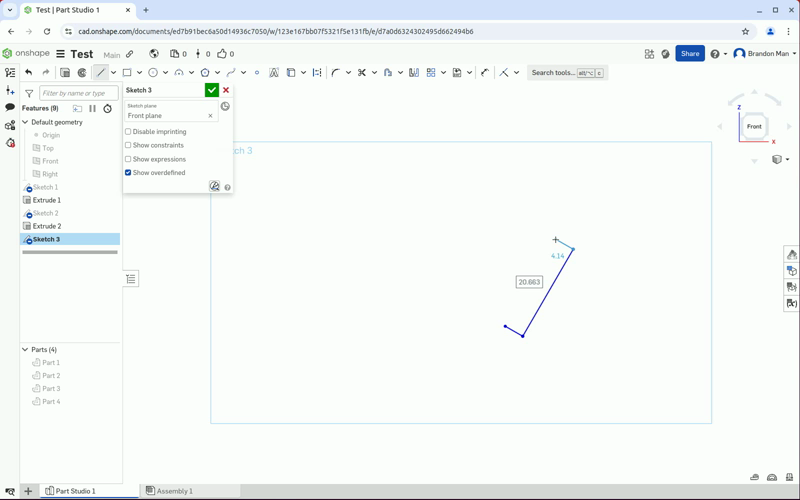
key_up(shift)
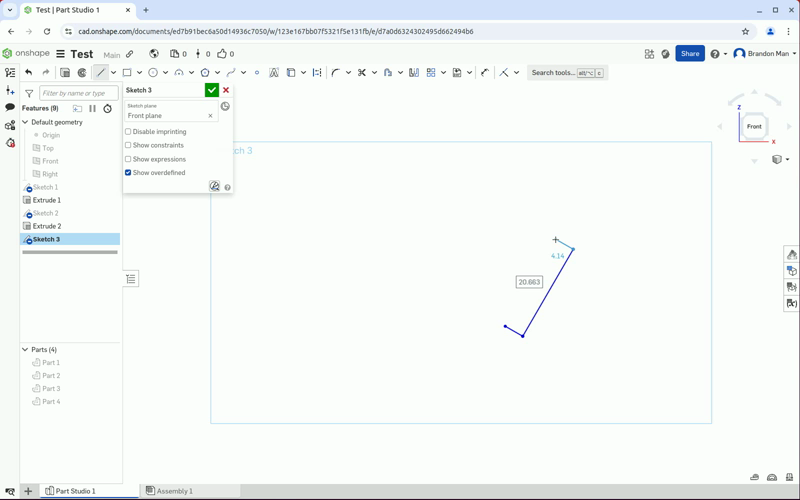
key_down(shift)
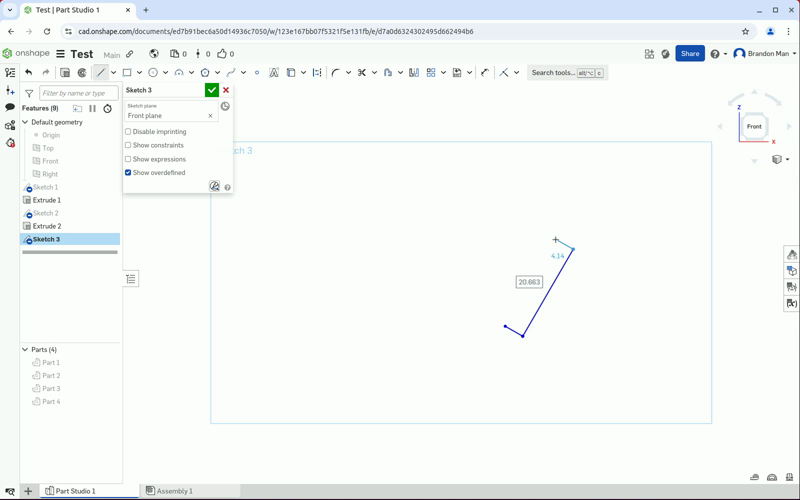
mouse_move(505, 326)
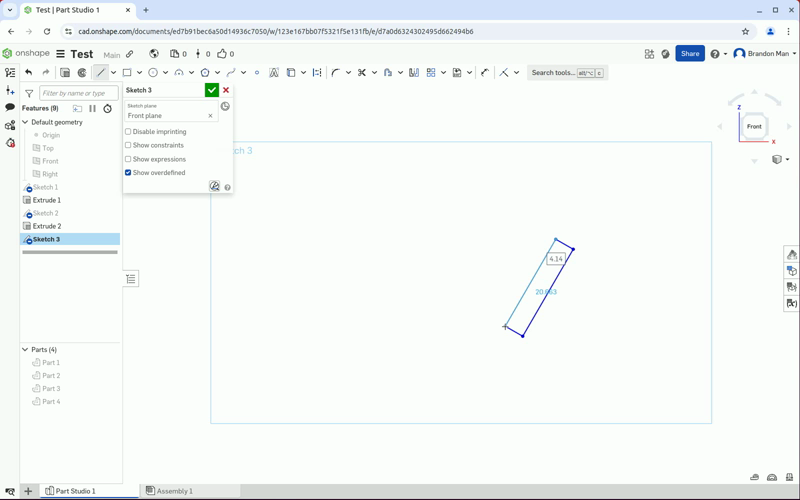
key_up(shift)
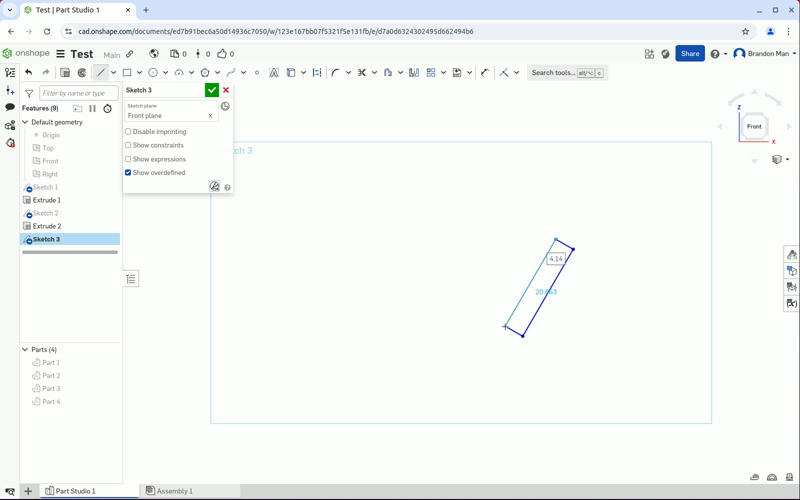
click(505, 326)
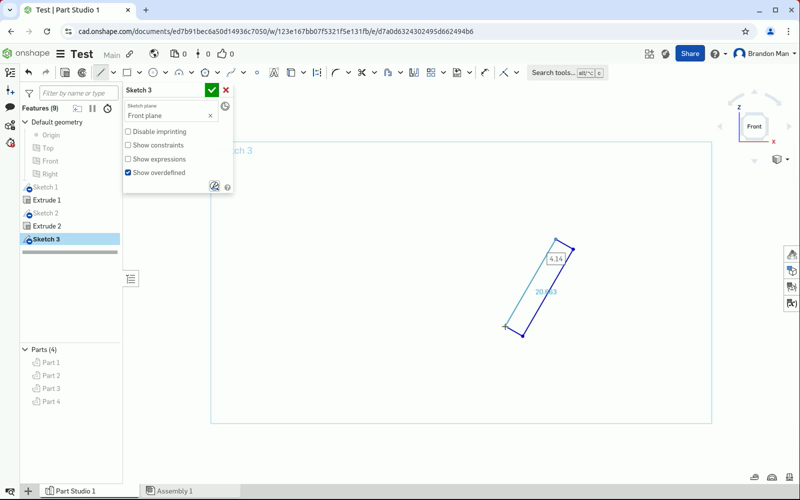
key(esc)
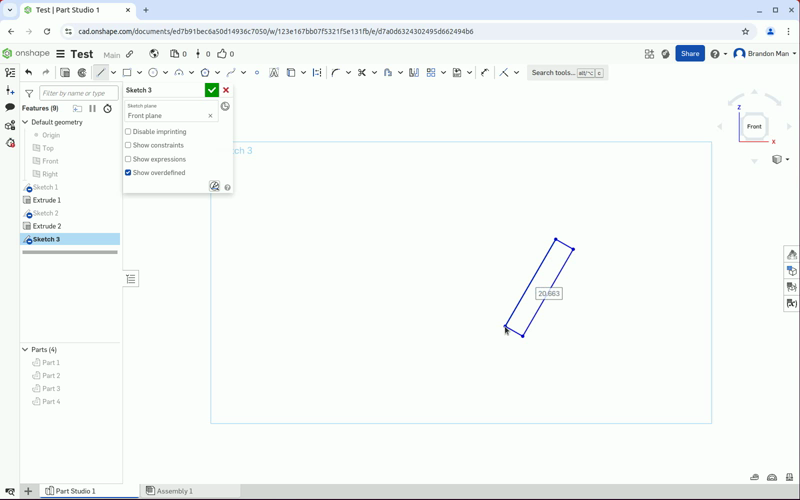
mouse_move(537, 272)
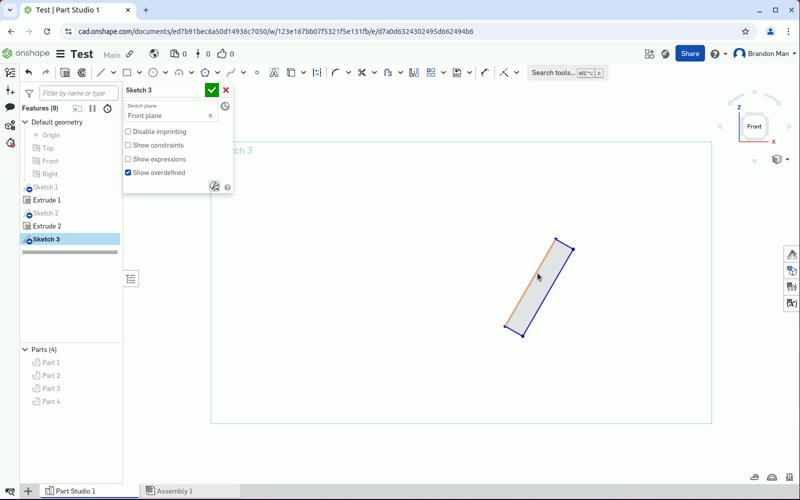
click(537, 272)
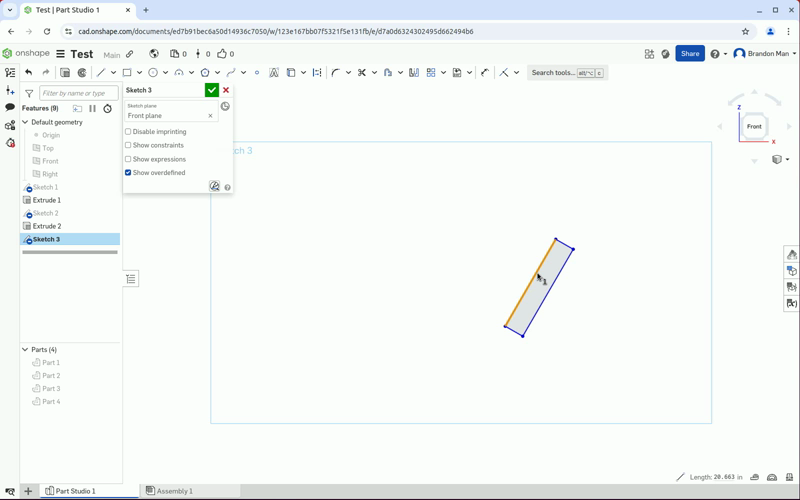
mouse_move(73, 352)
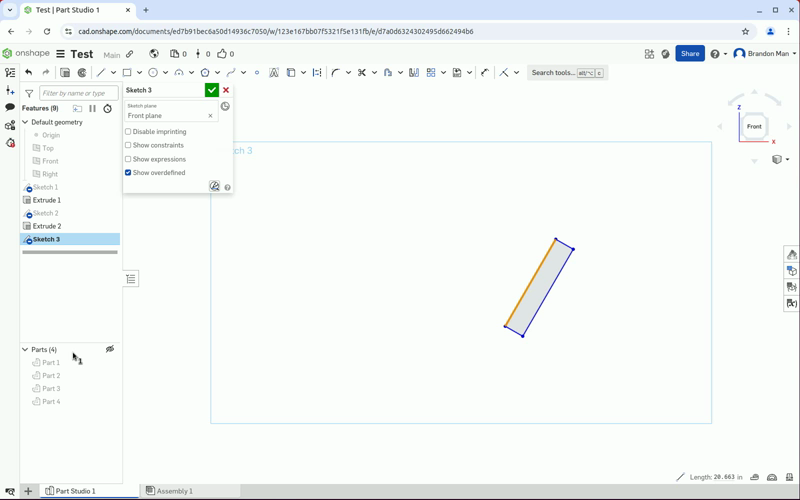
key(shift+y)
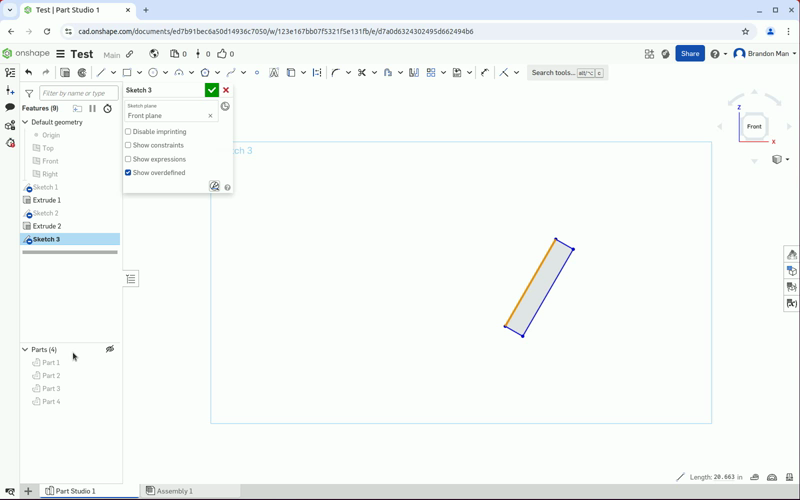
key(shift+e)
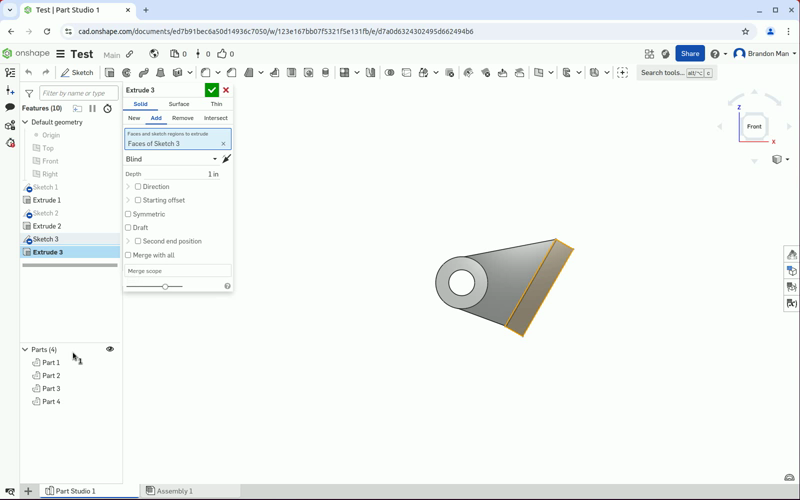
mouse_move(143, 106)
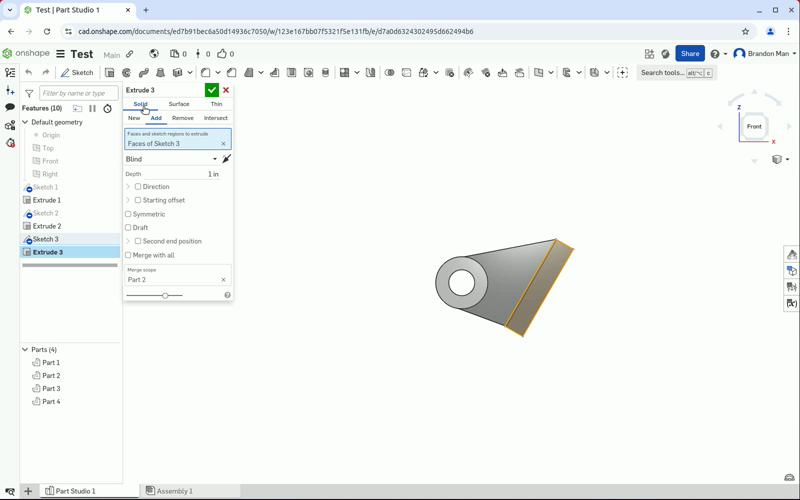
click(143, 106)
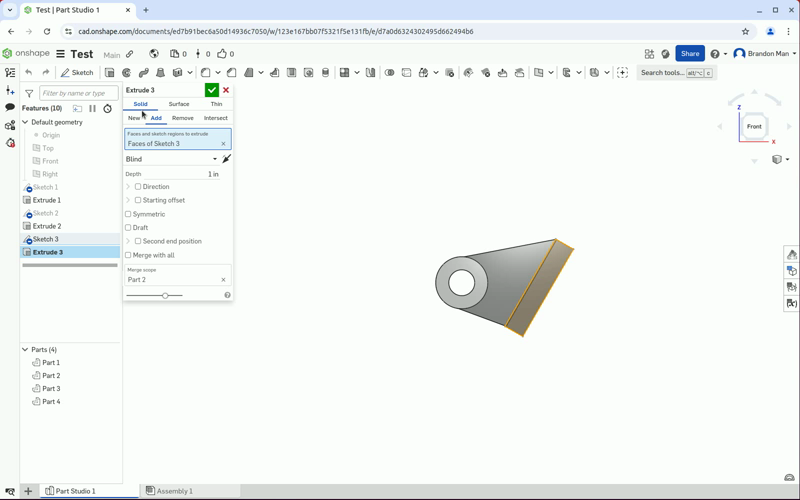
mouse_move(137, 120)
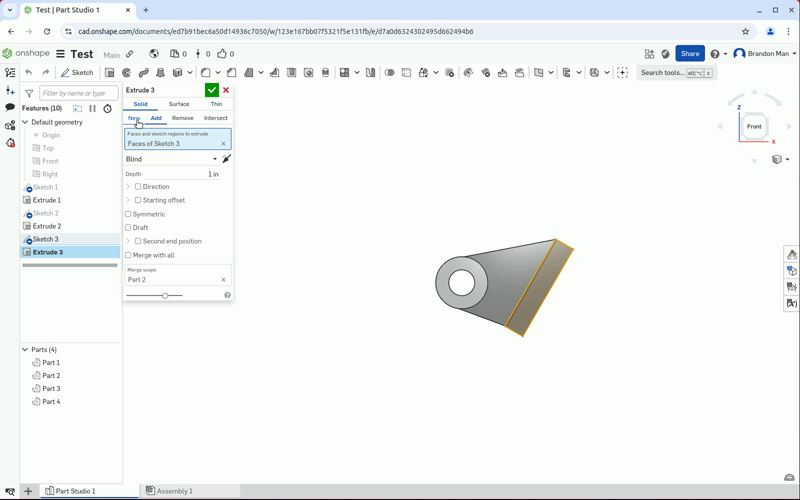
click(137, 120)
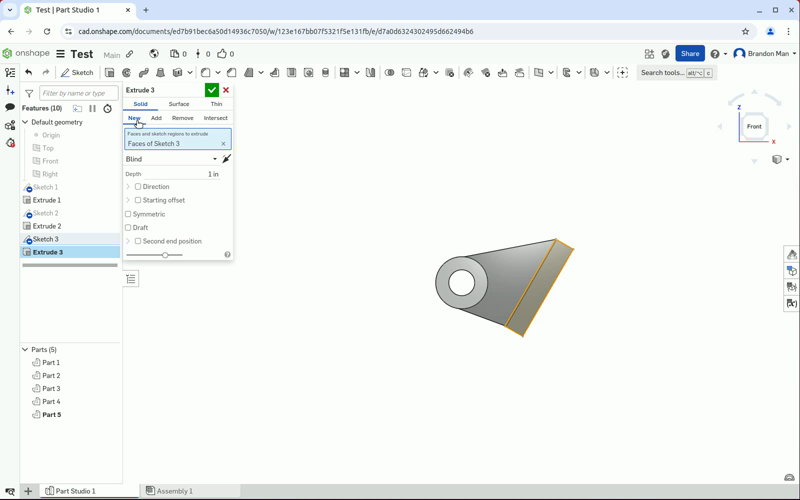
key(tab, 4)
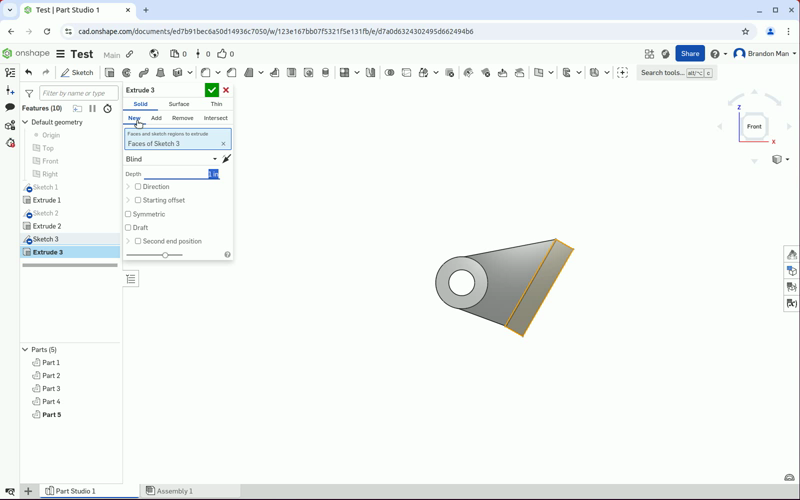
text(10.351)
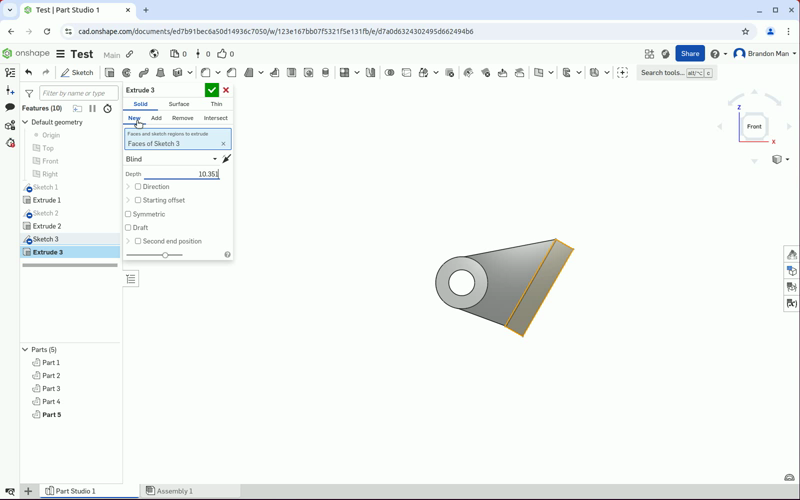
key(enter)
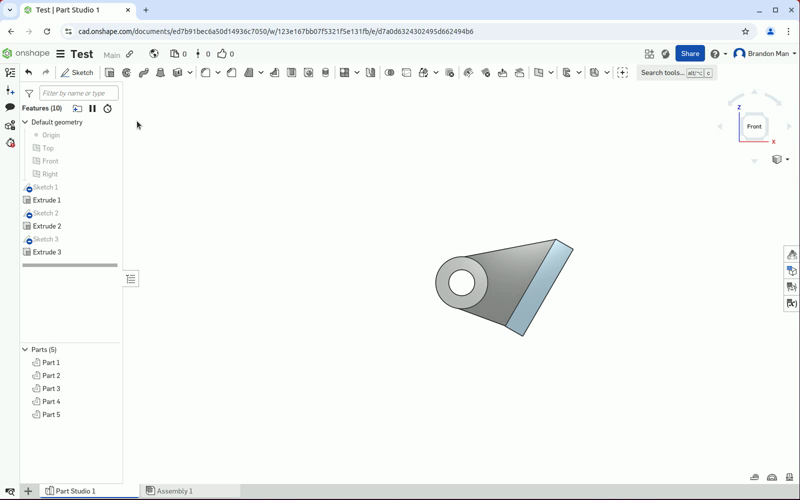
key(shift+h)
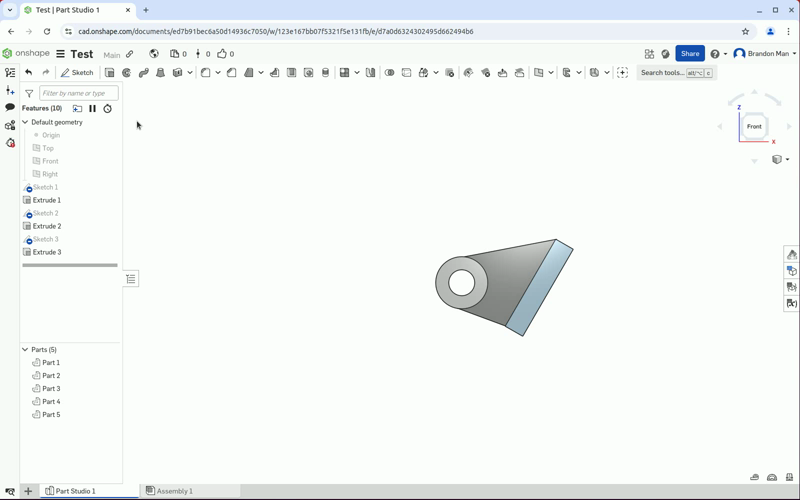
key(shift+h)
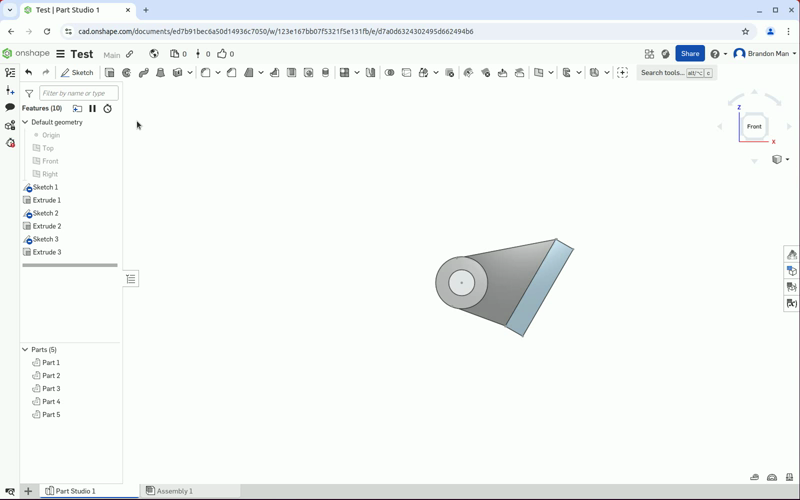
key(shift+7)
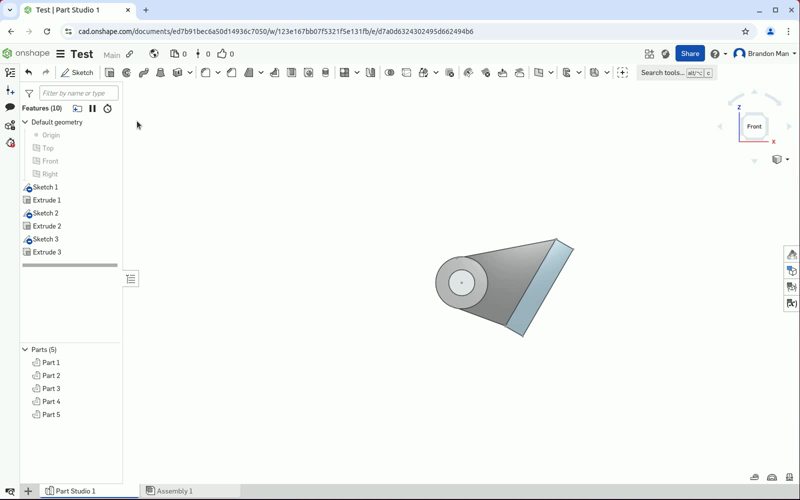
key(left, 2)
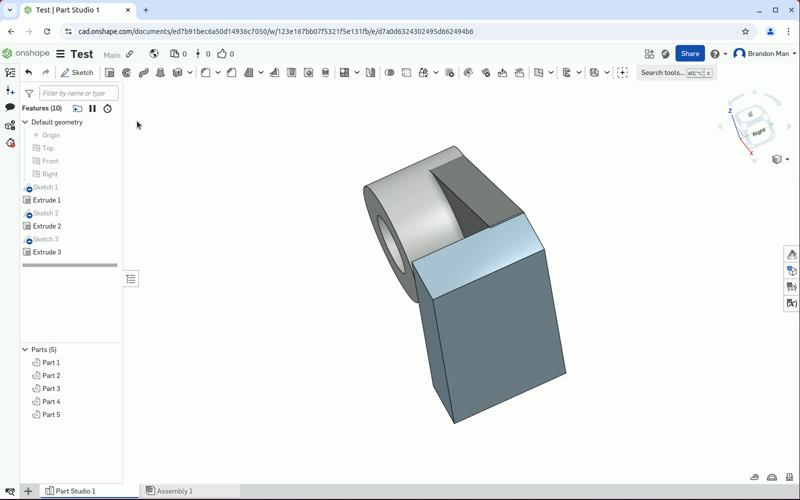
key(down, 2)
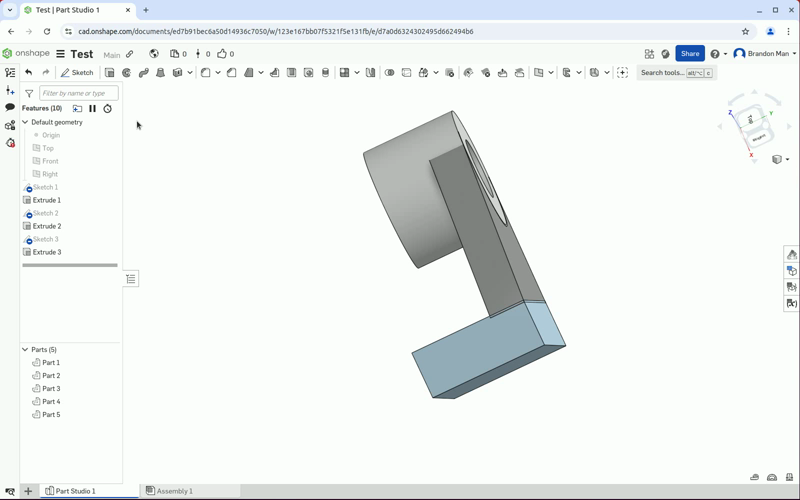
key(up, 2)
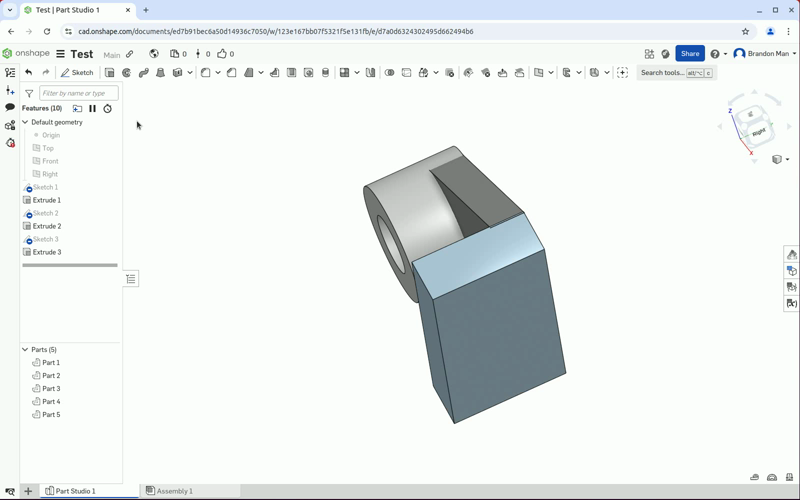
key(right, 2)
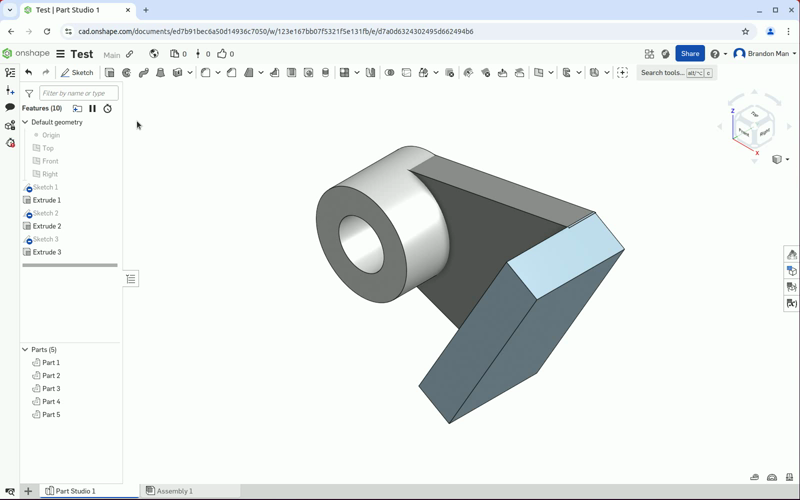
mouse_move(73, 189)
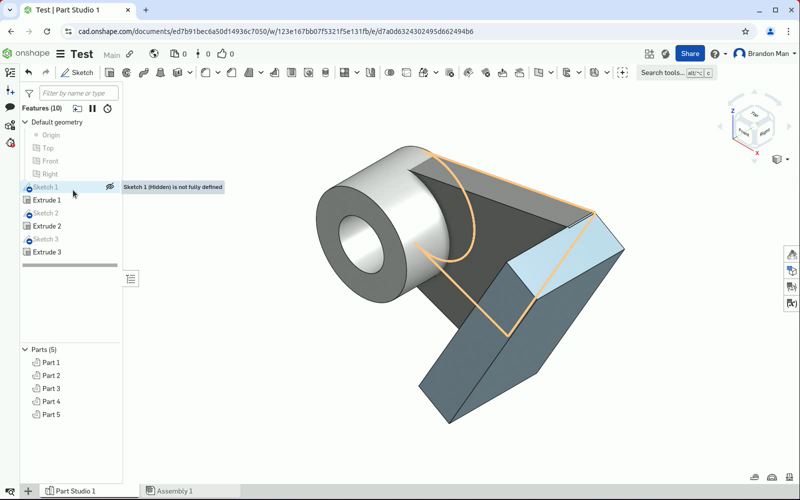
click(73, 189)